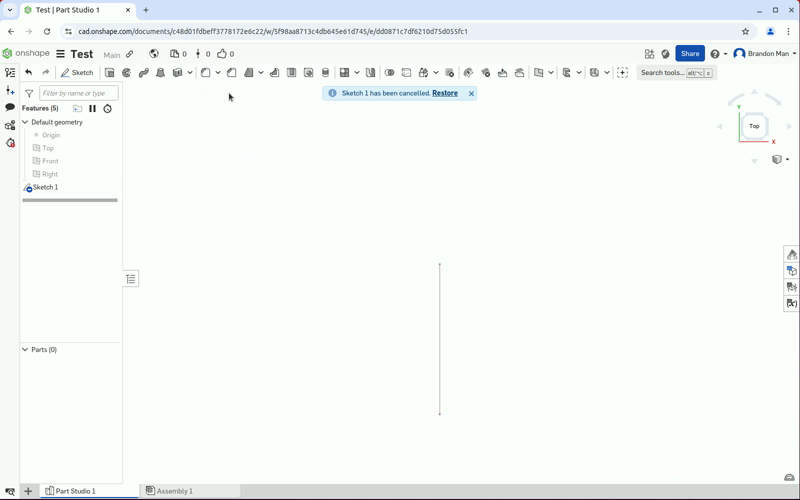
key(shift+h)
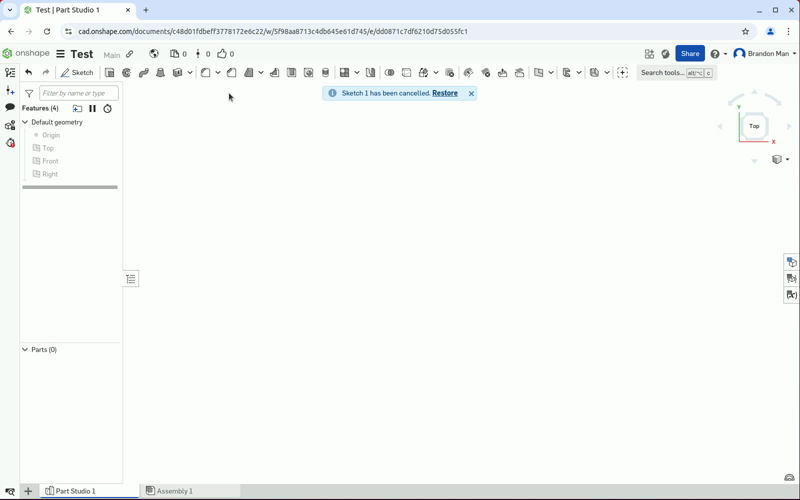
mouse_move(73, 352)
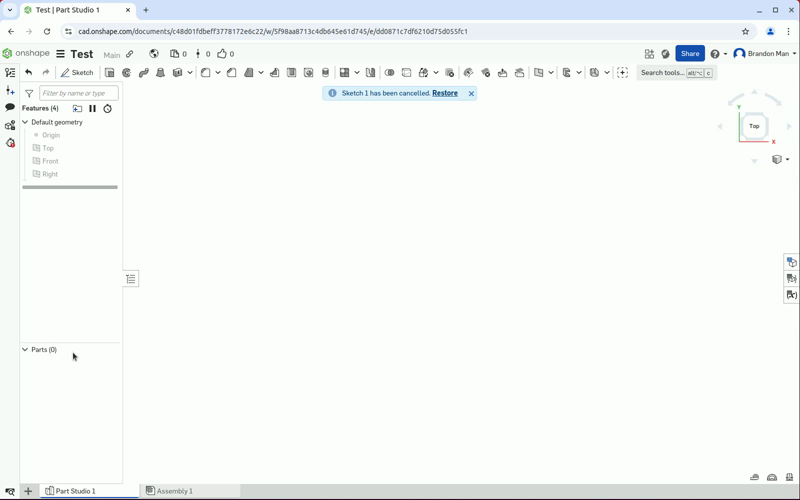
key(y)
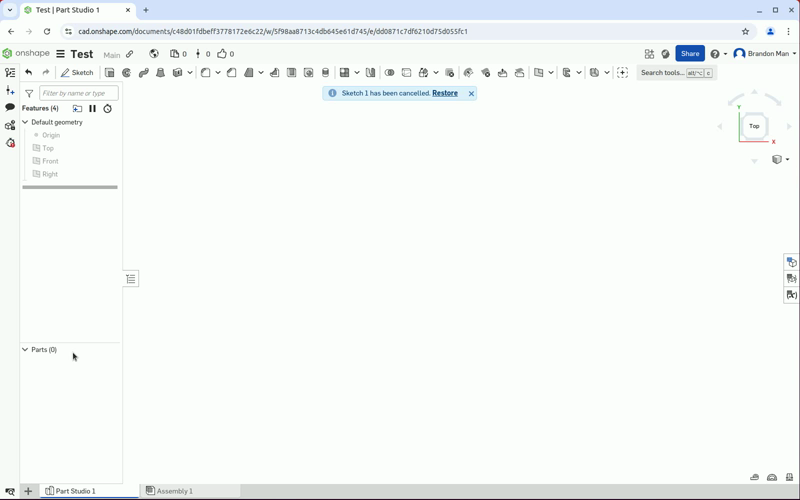
key(shift+p)
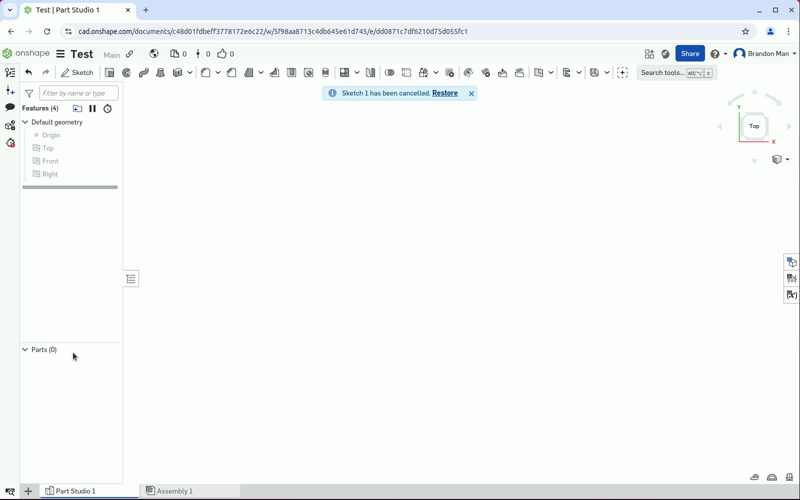
key(space)
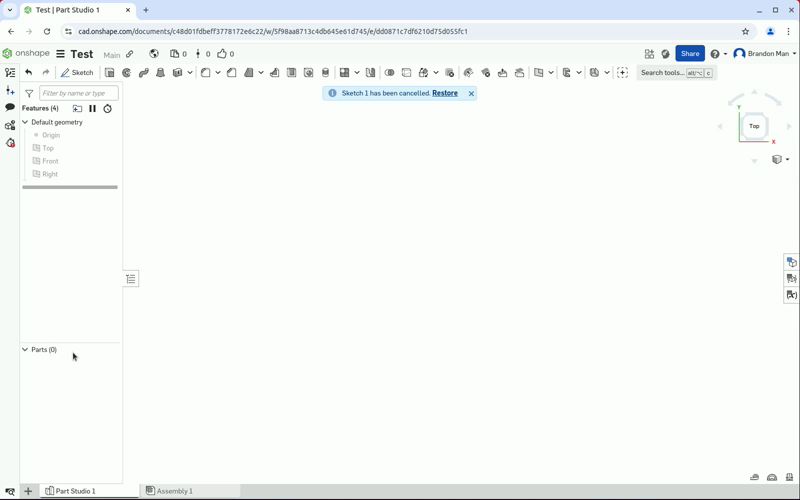
key_down(shift)
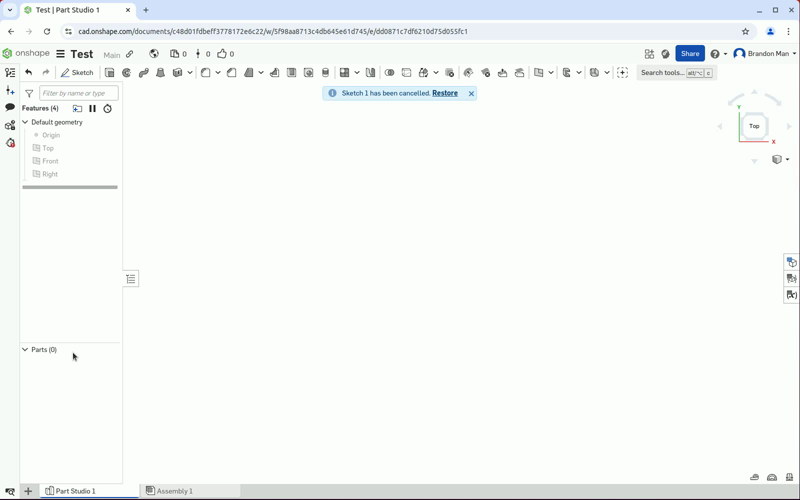
key(up)
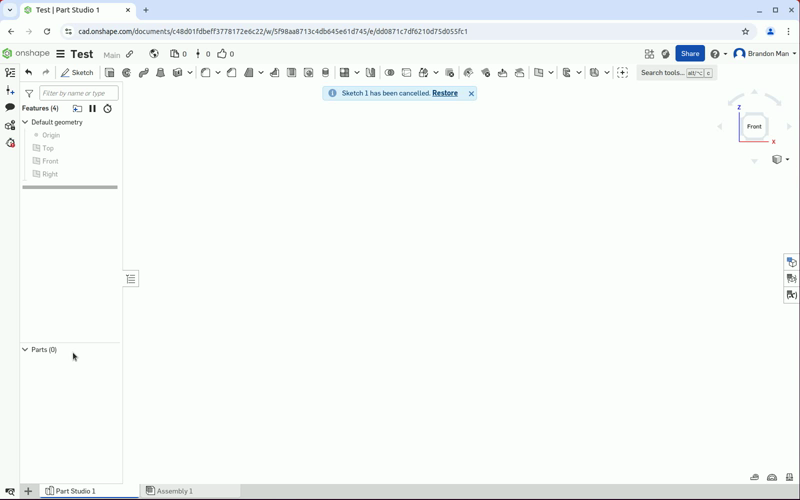
key_up(shift)
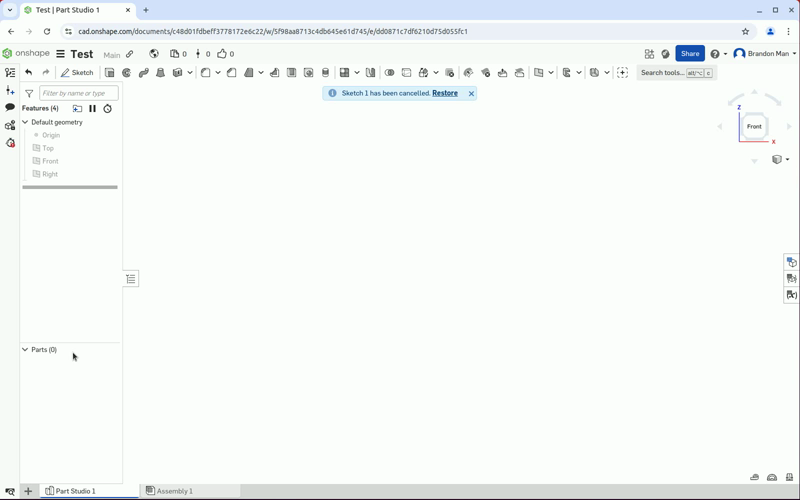
mouse_move(73, 352)
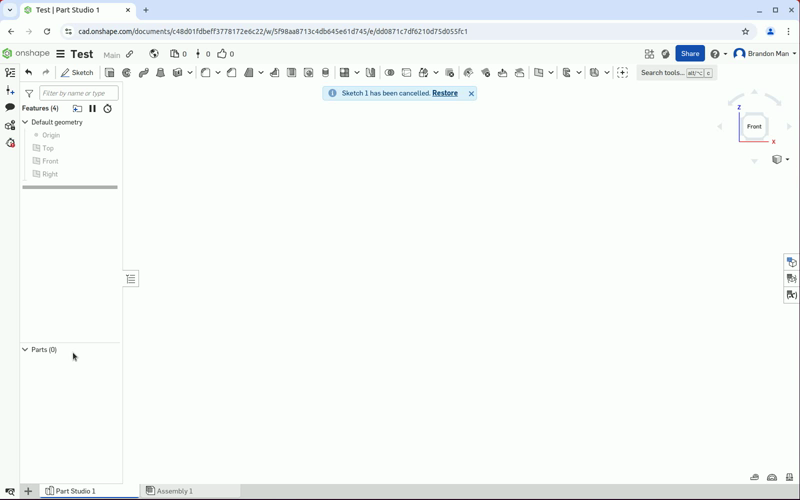
key(shift+y)
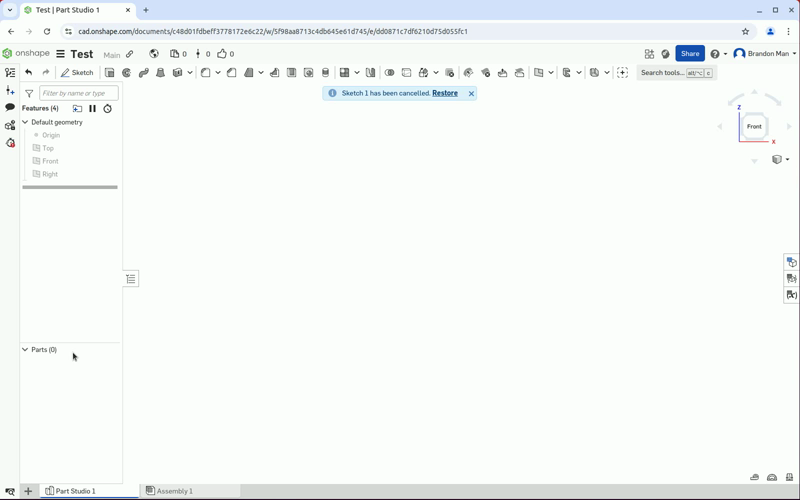
key(shift+s)
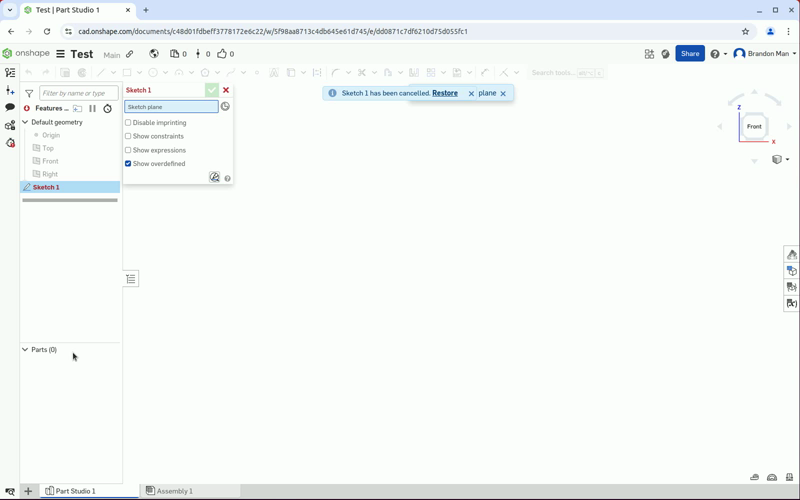
mouse_move(73, 163)
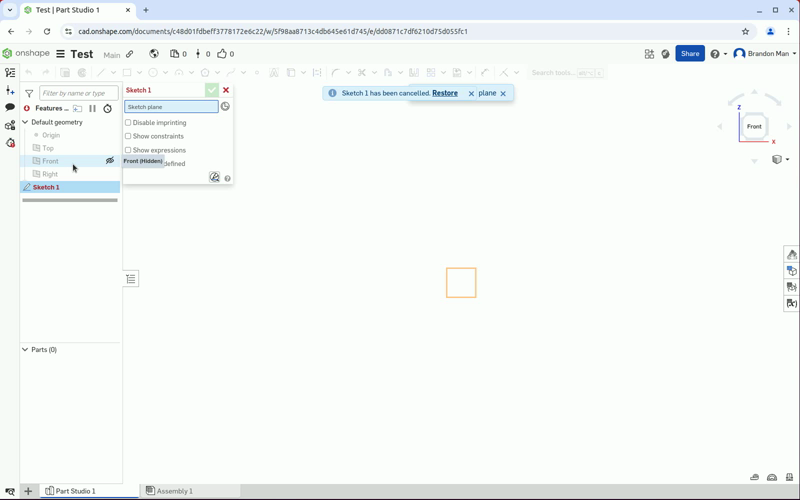
click(73, 163)
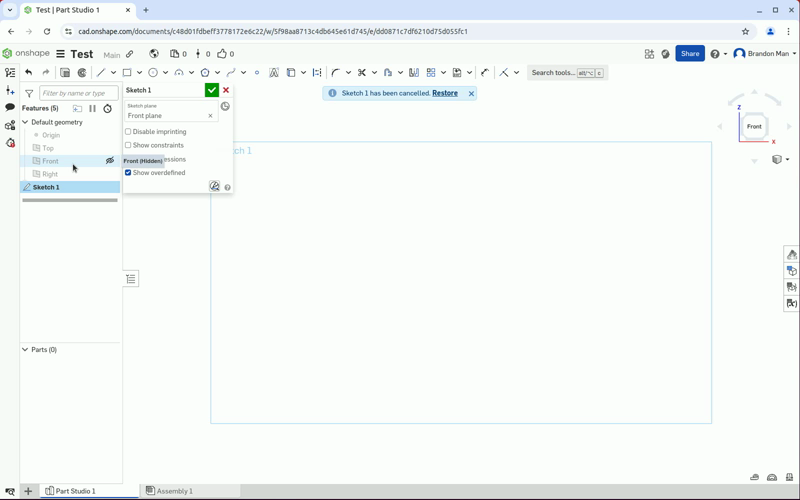
mouse_move(73, 352)
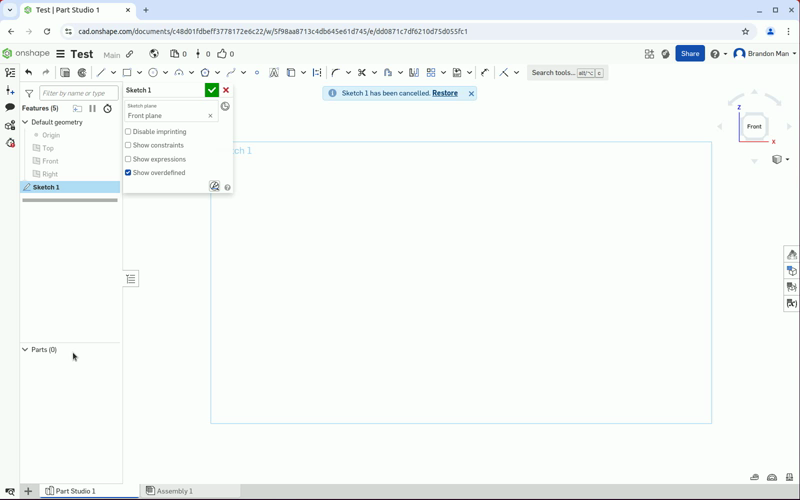
key(y)
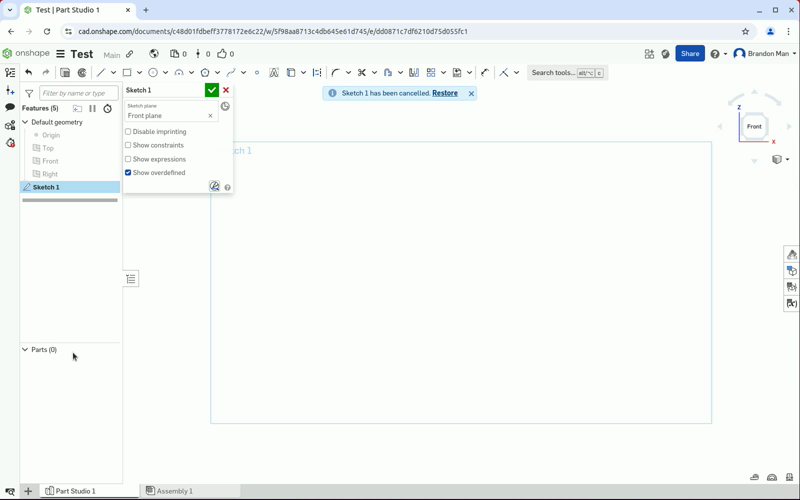
key(l)
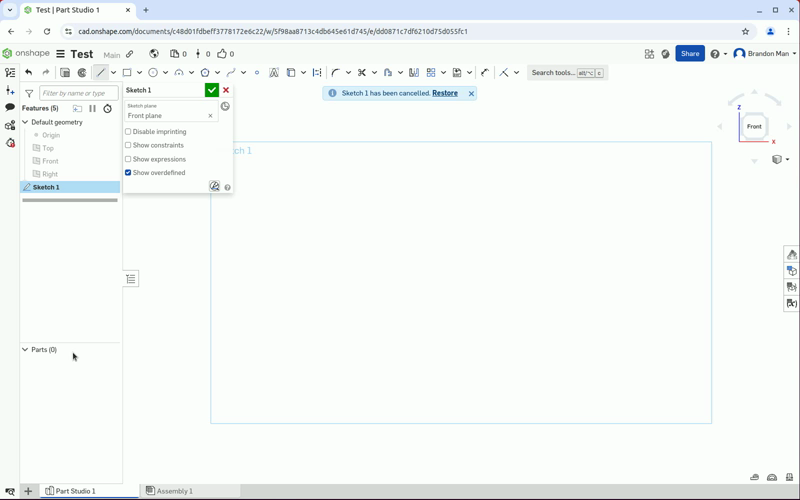
key_down(shift)
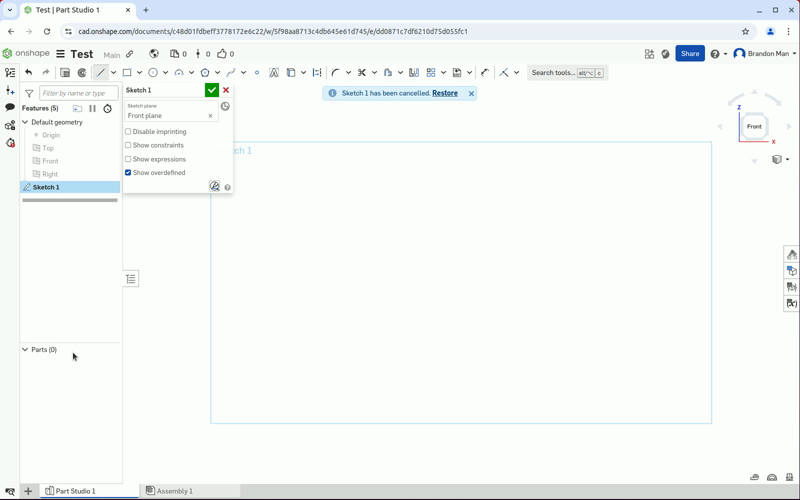
mouse_move(390, 325)
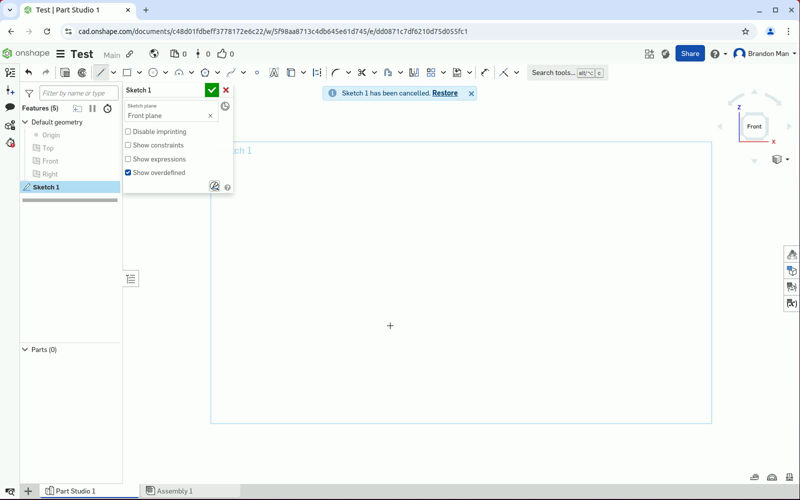
click(390, 325)
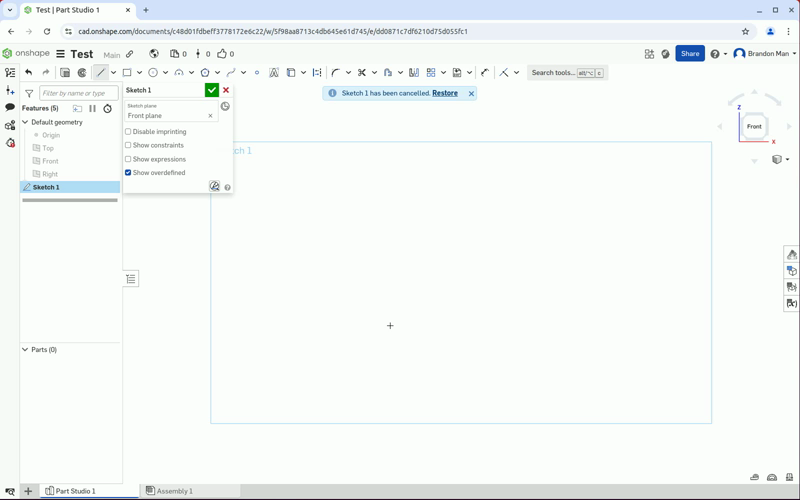
key_up(shift)
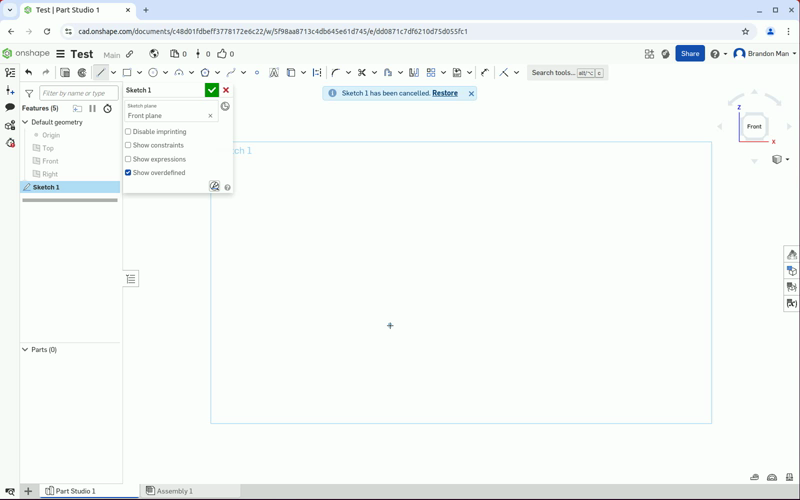
key_down(shift)
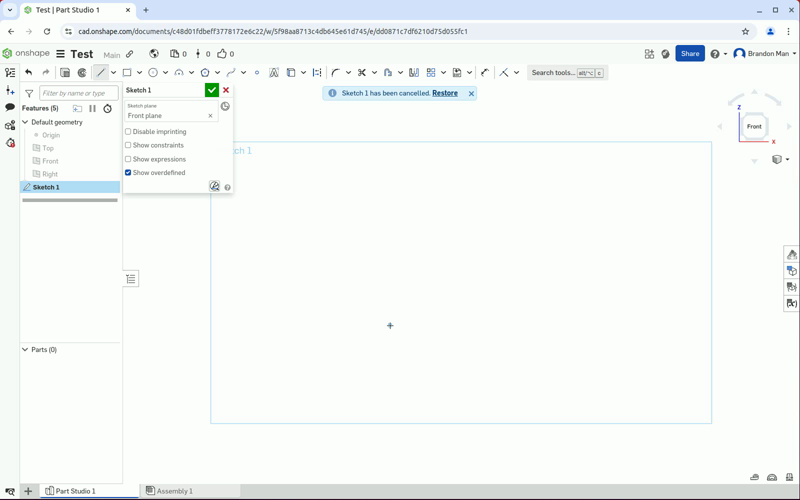
mouse_move(530, 325)
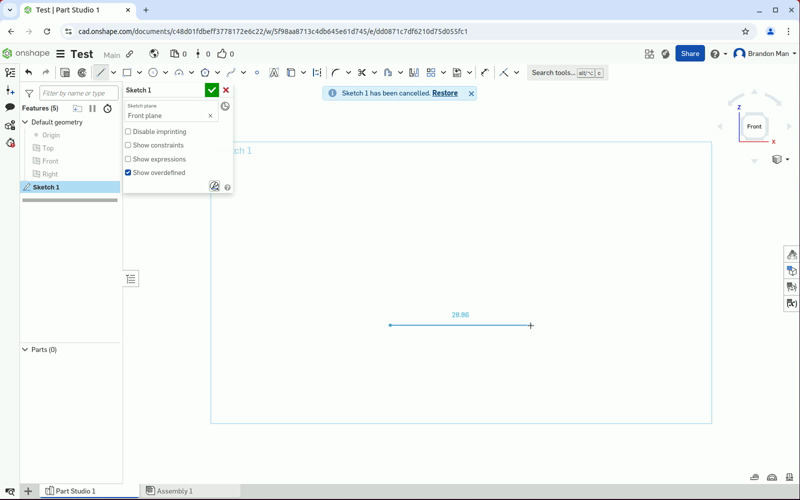
click(530, 325)
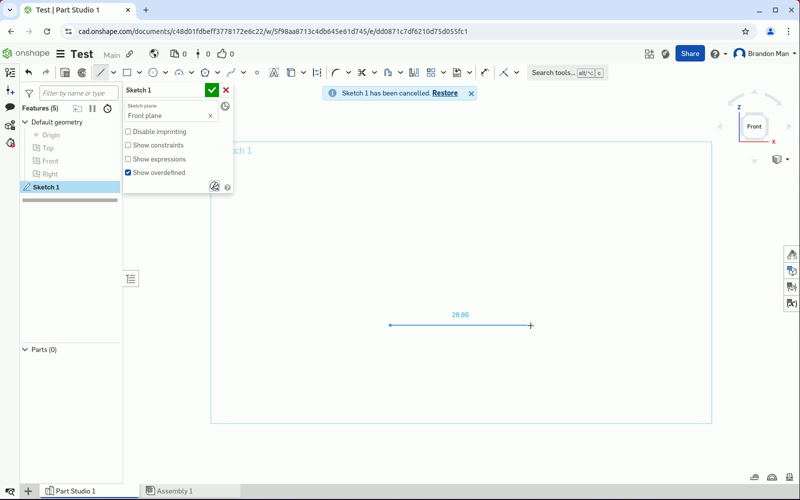
key_up(shift)
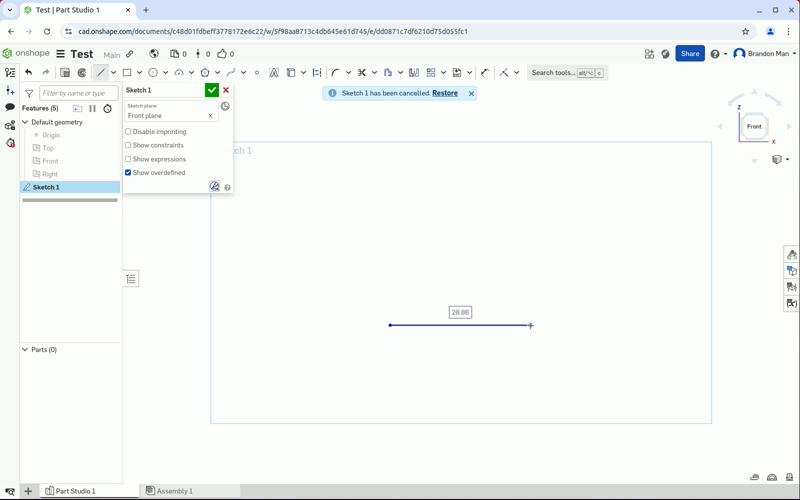
key_down(shift)
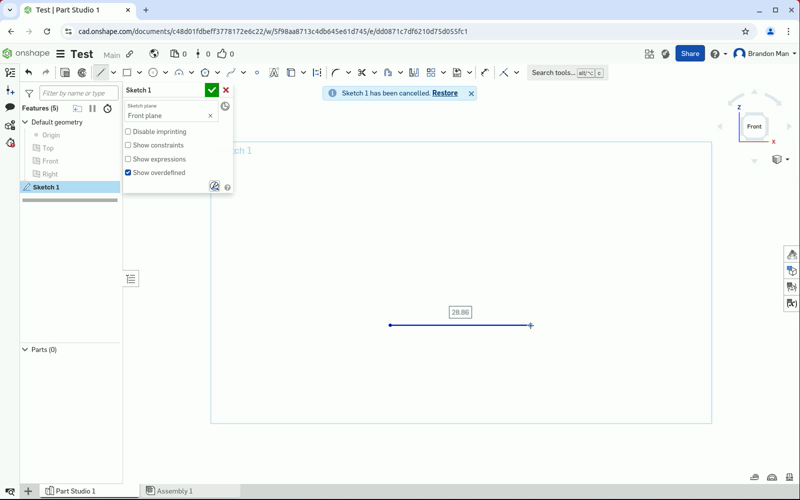
mouse_move(560, 325)
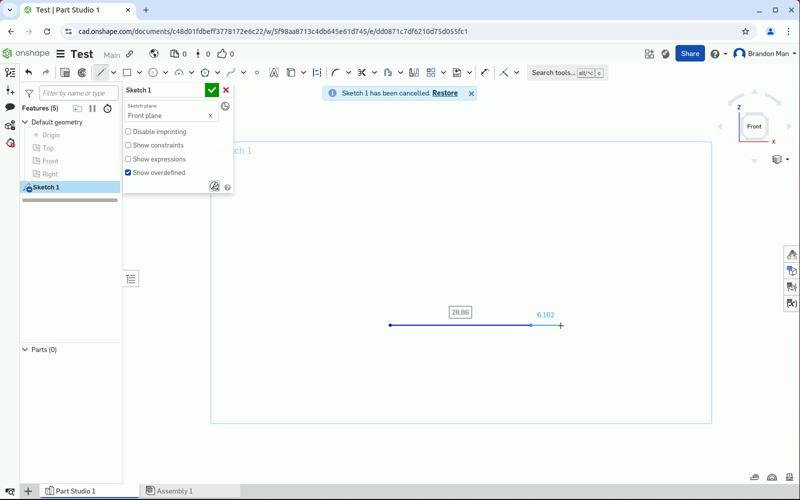
mouse_move(530, 282)
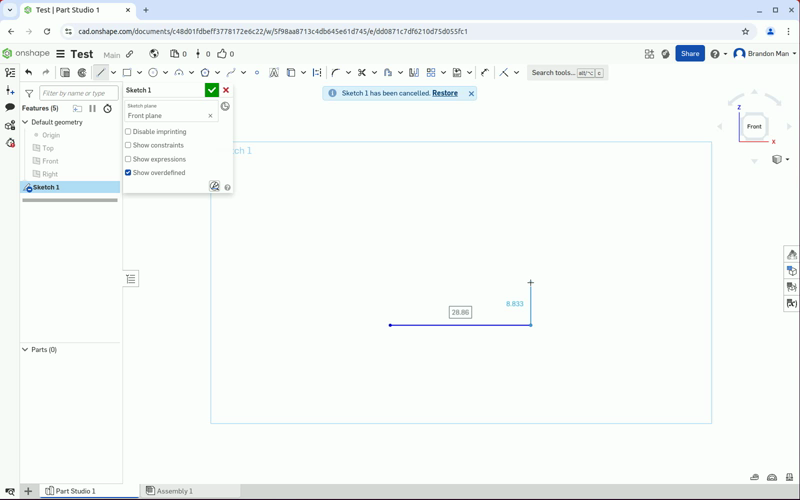
click(530, 282)
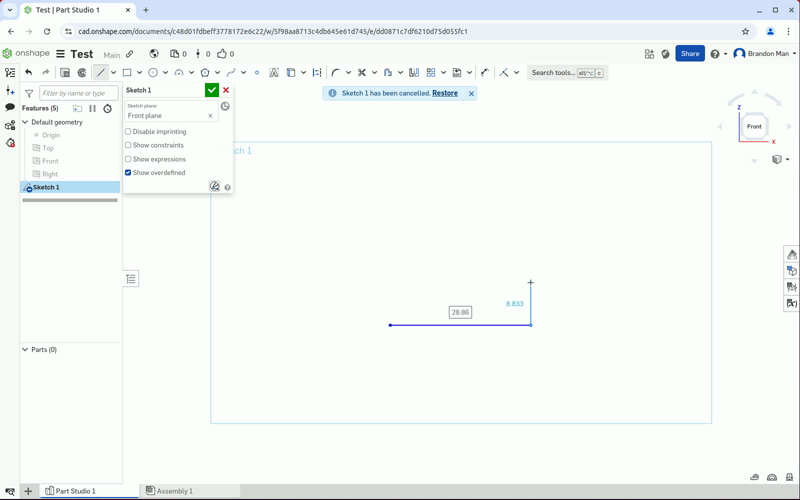
key_up(shift)
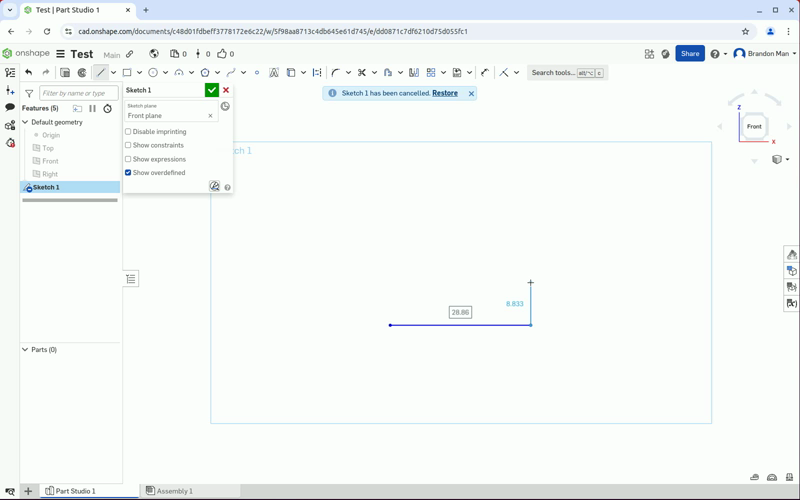
key(esc)
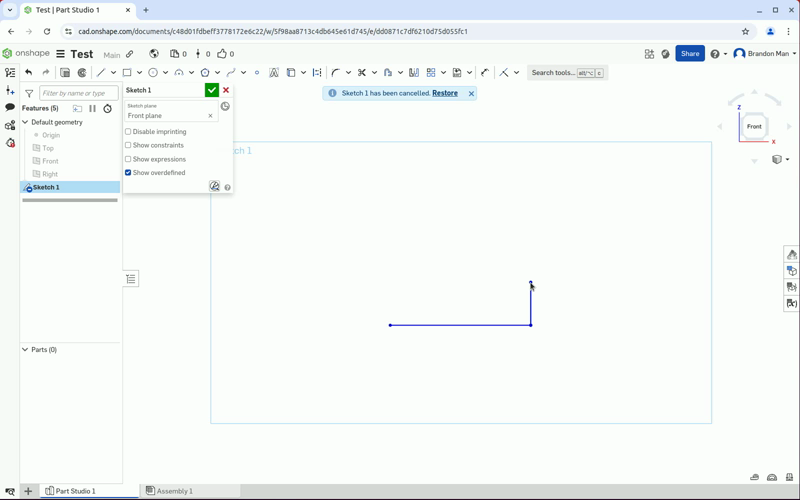
key(a)
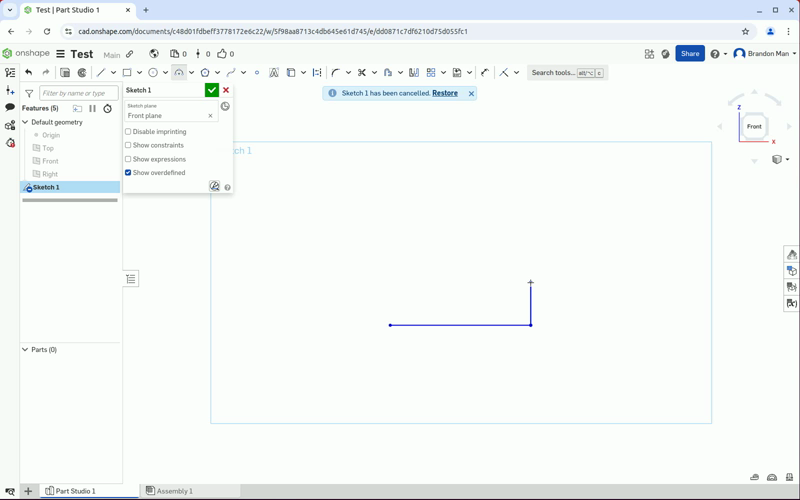
mouse_move(530, 282)
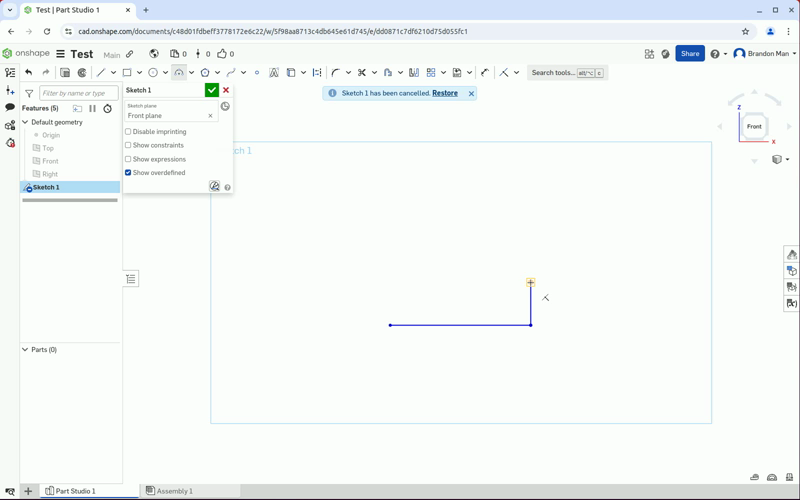
click(530, 282)
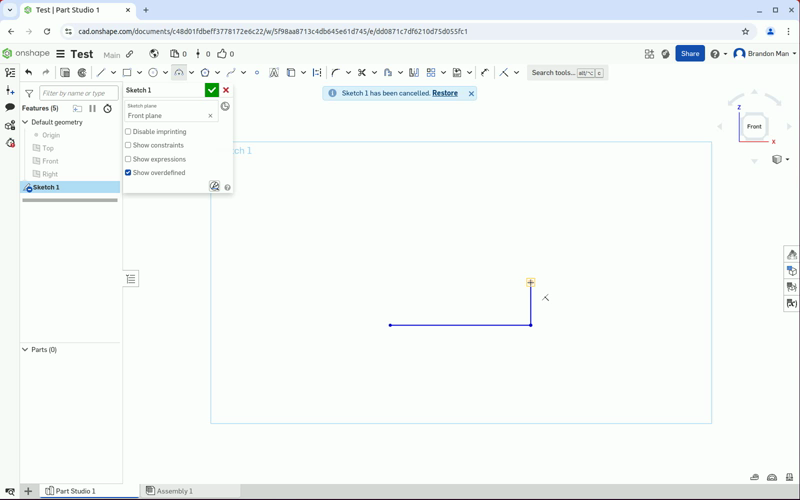
key_down(shift)
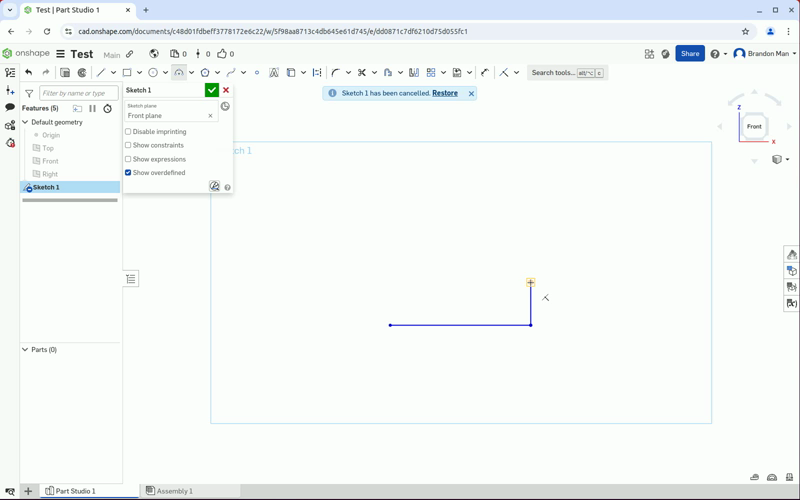
mouse_move(489, 239)
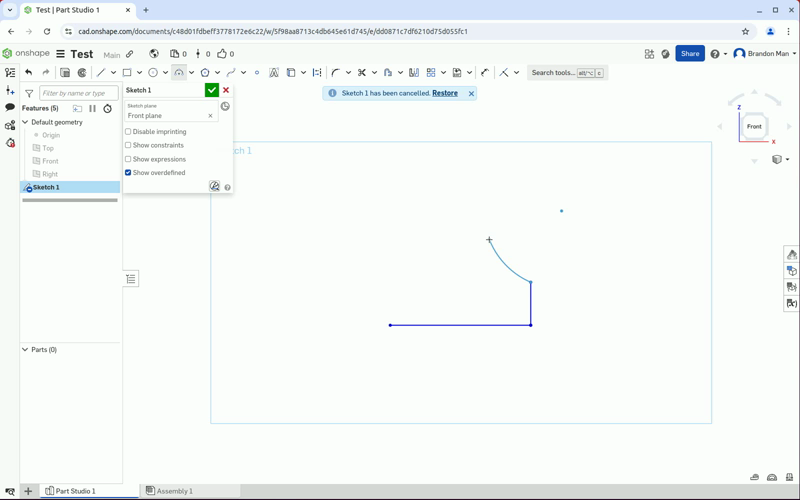
click(489, 239)
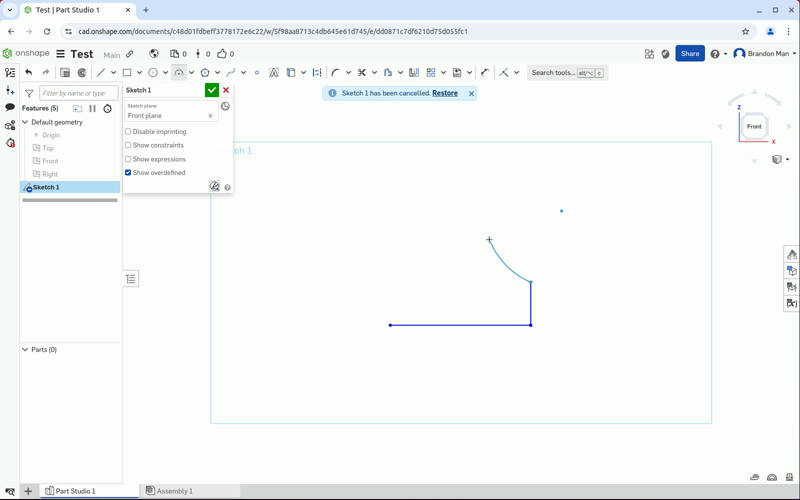
mouse_move(501, 269)
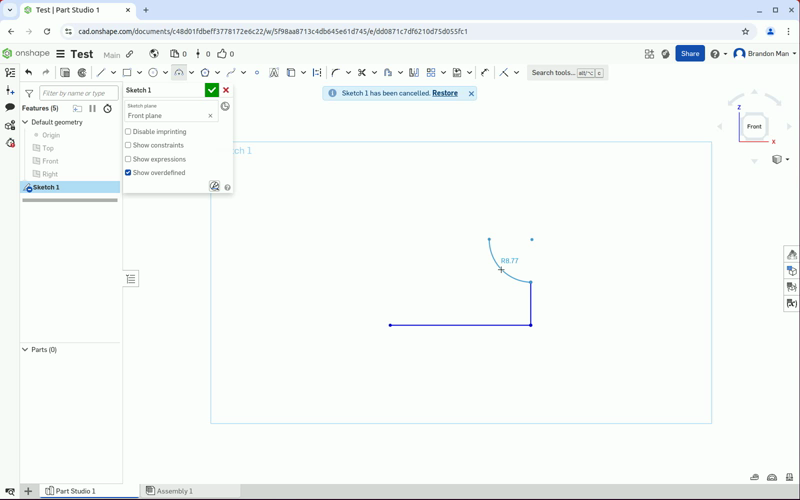
click(501, 269)
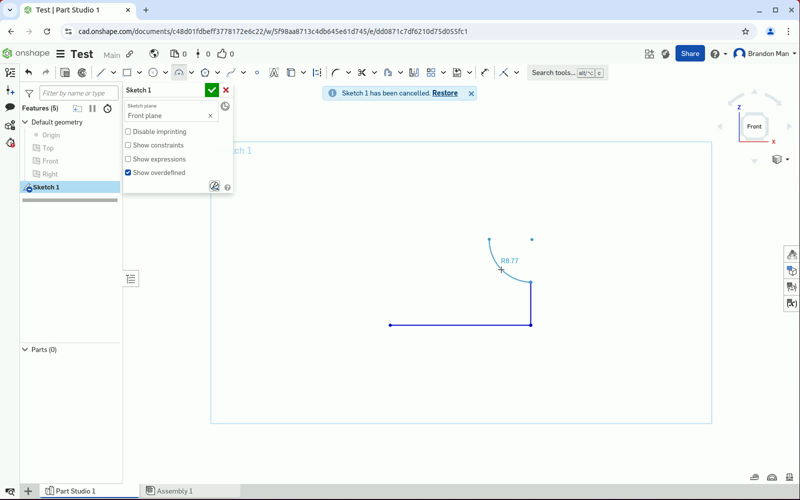
key_up(shift)
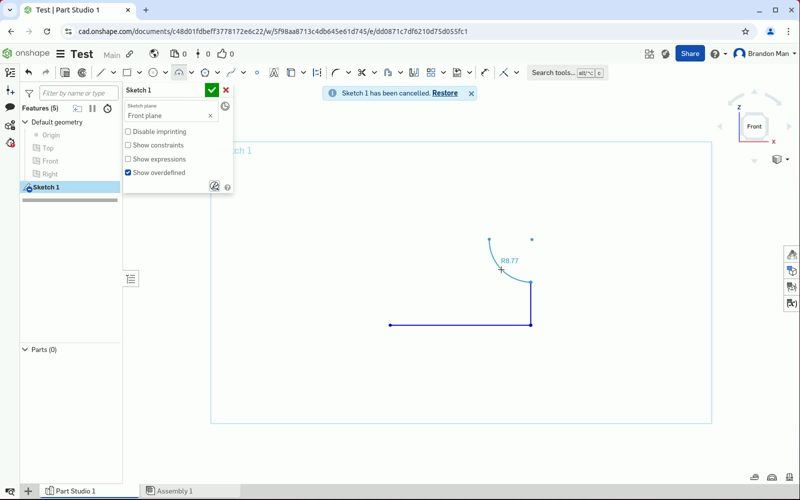
key(esc)
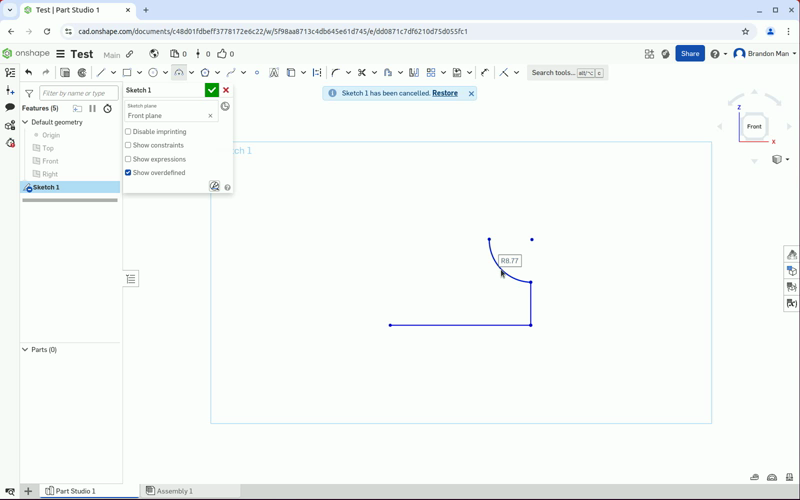
key(l)
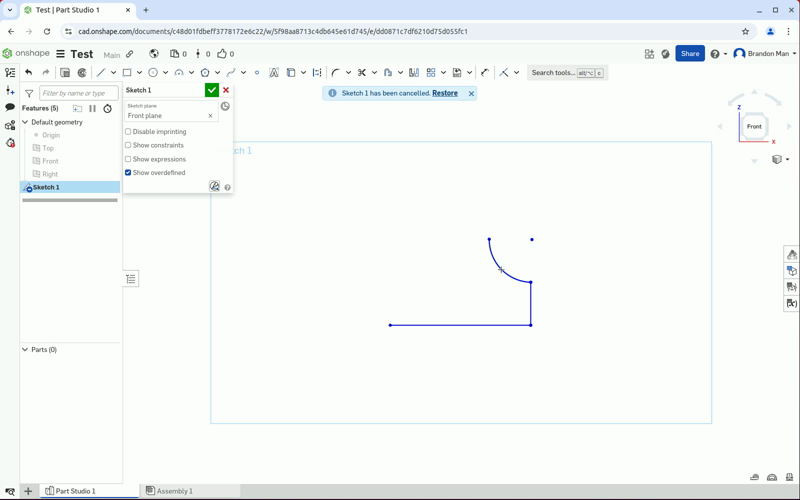
mouse_move(489, 239)
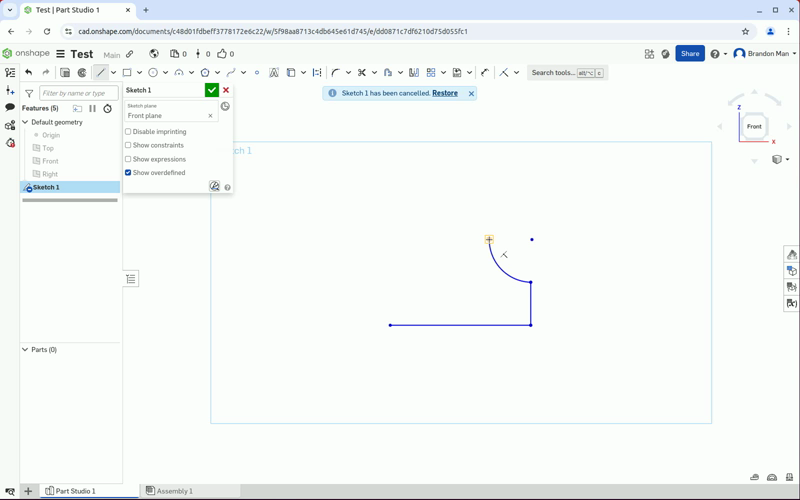
click(489, 239)
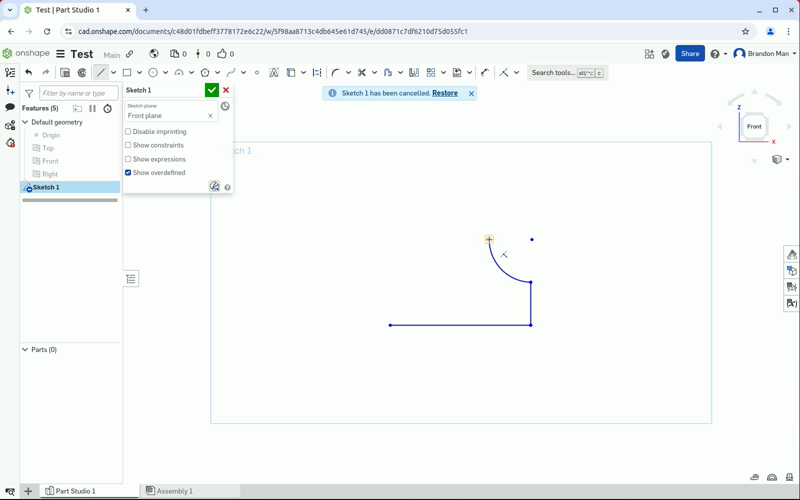
key_down(shift)
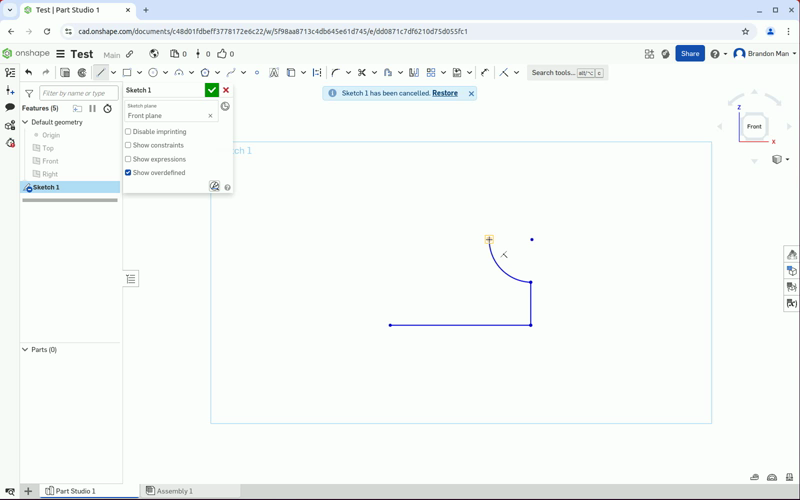
mouse_move(390, 239)
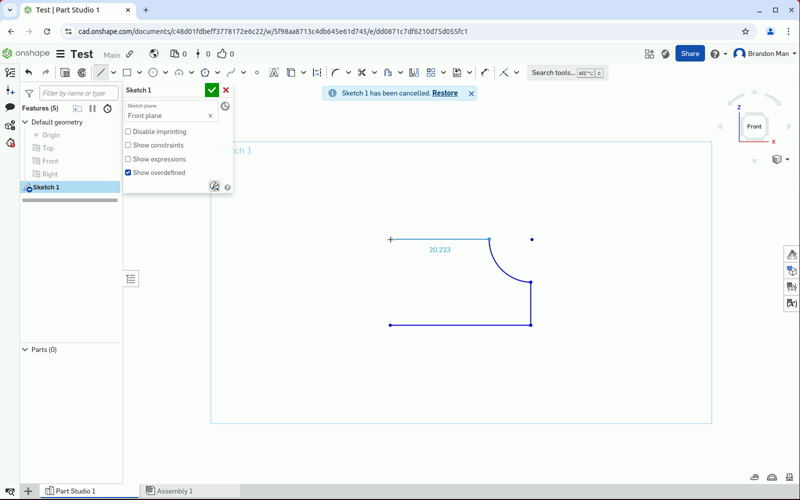
click(390, 239)
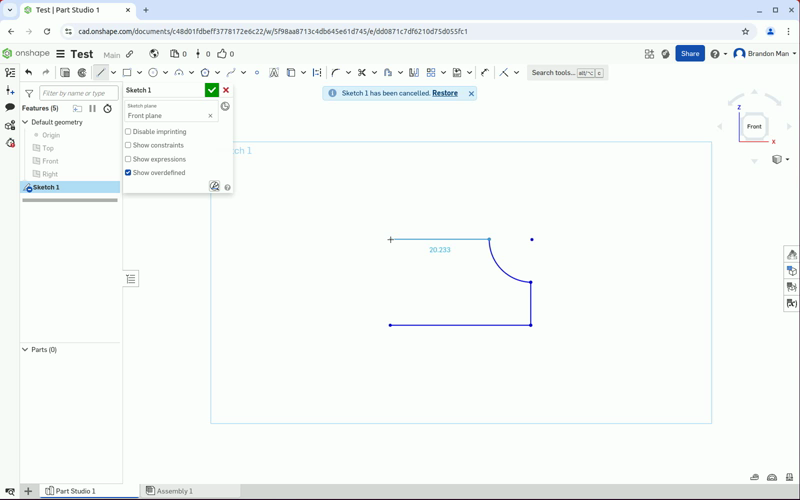
key_up(shift)
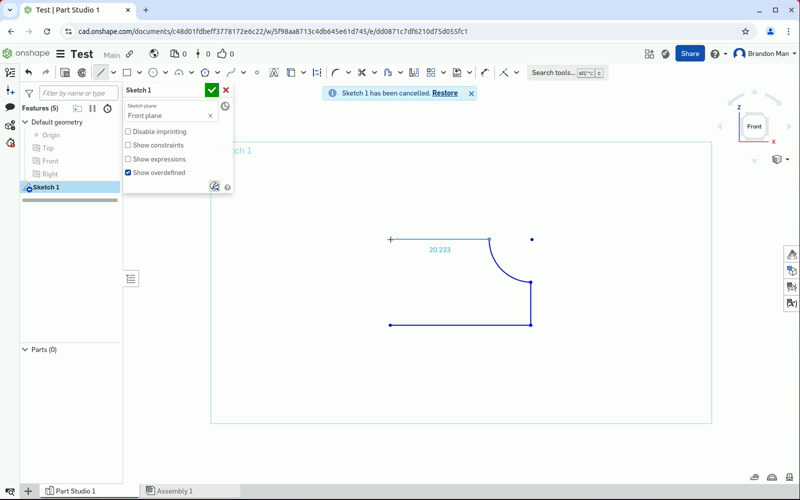
key_down(shift)
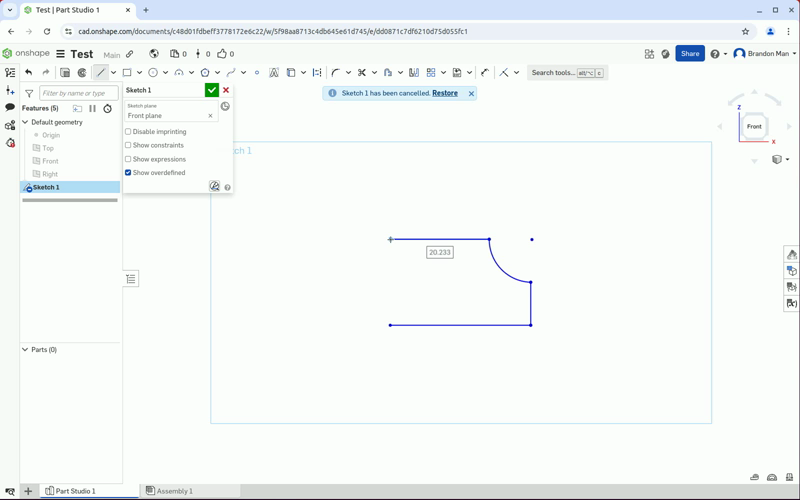
mouse_move(420, 239)
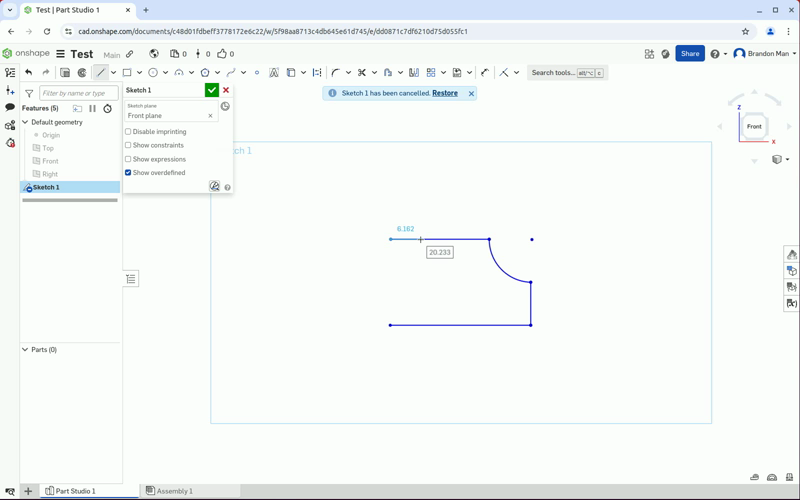
mouse_move(390, 266)
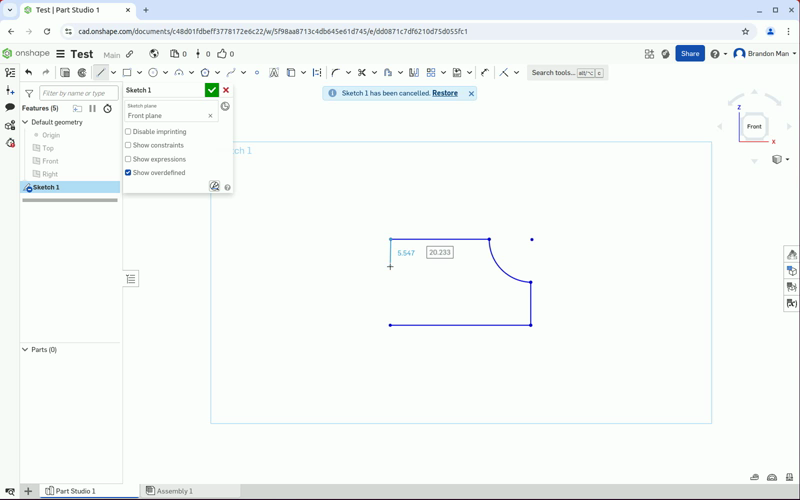
click(390, 266)
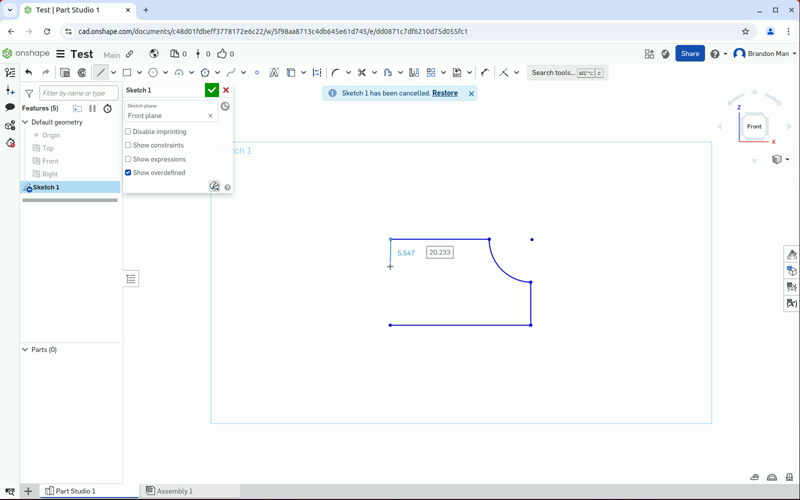
key_up(shift)
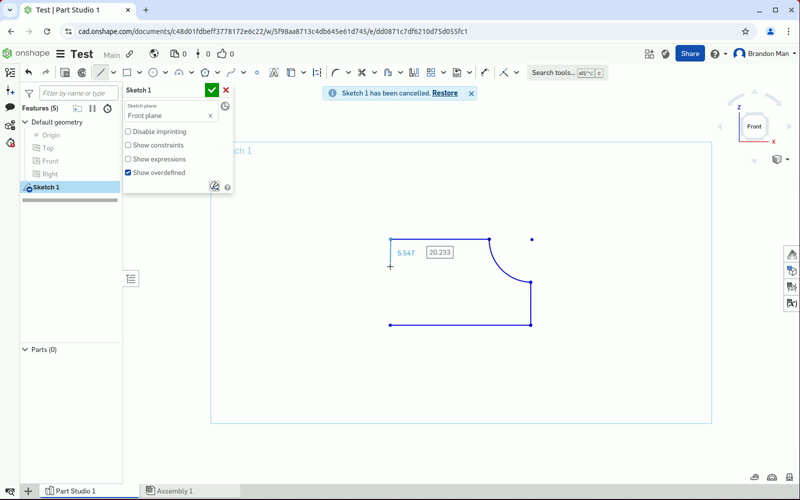
key(esc)
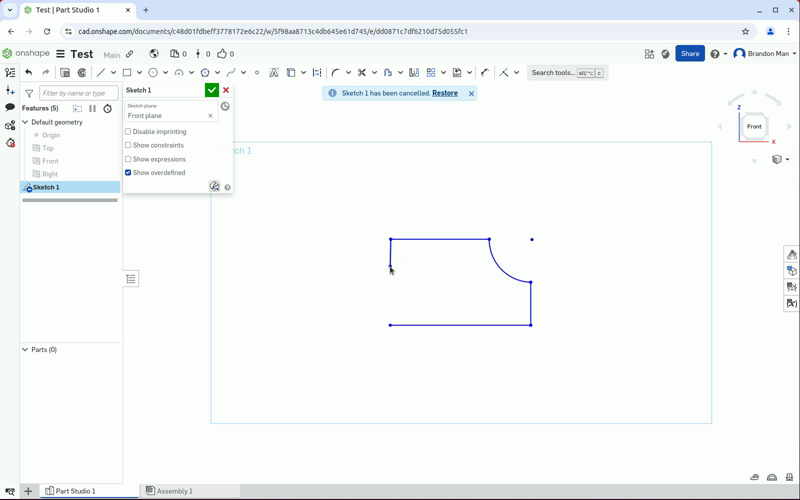
key(a)
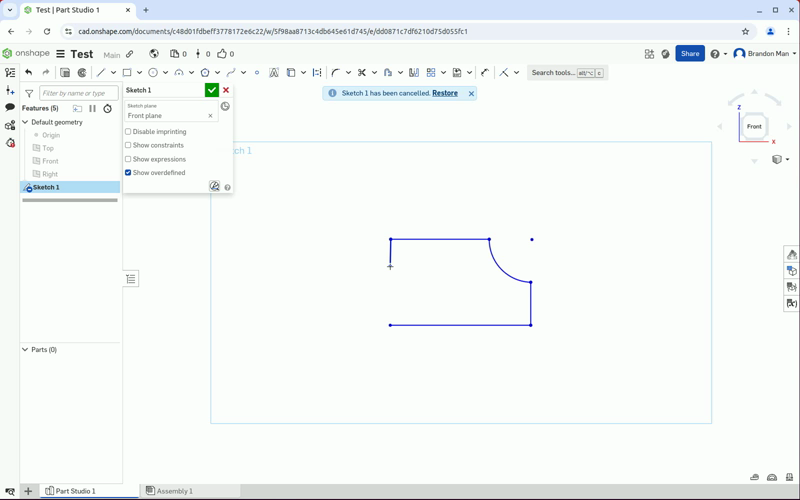
mouse_move(390, 266)
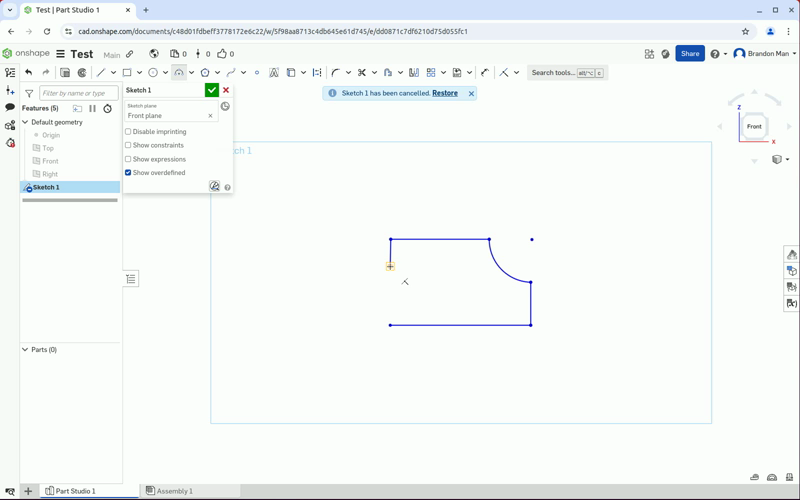
click(390, 266)
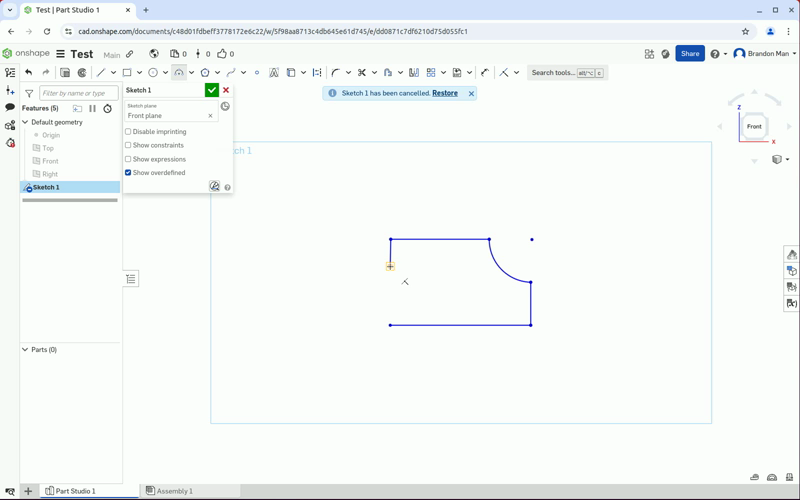
key_down(shift)
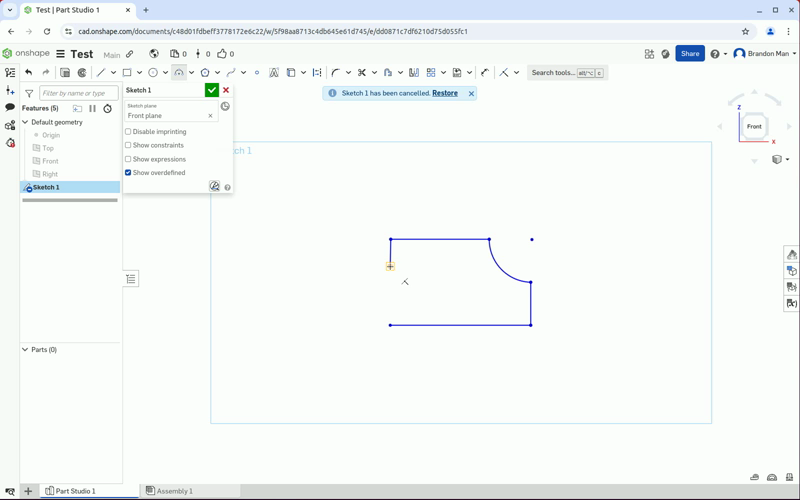
mouse_move(390, 300)
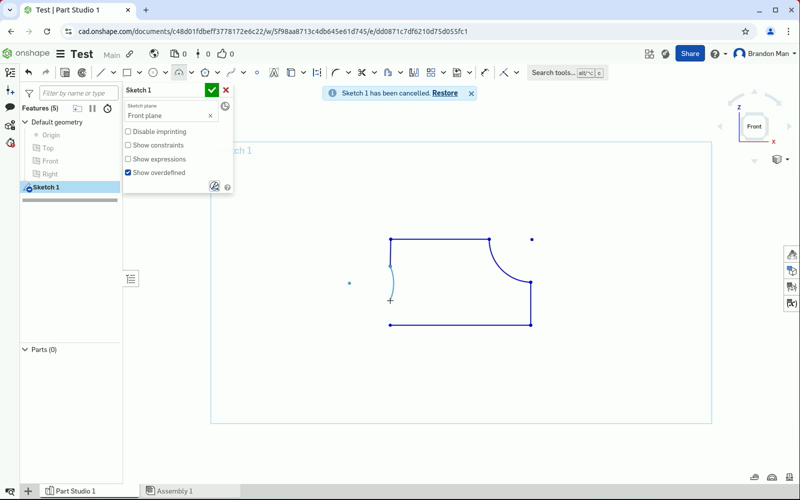
click(390, 300)
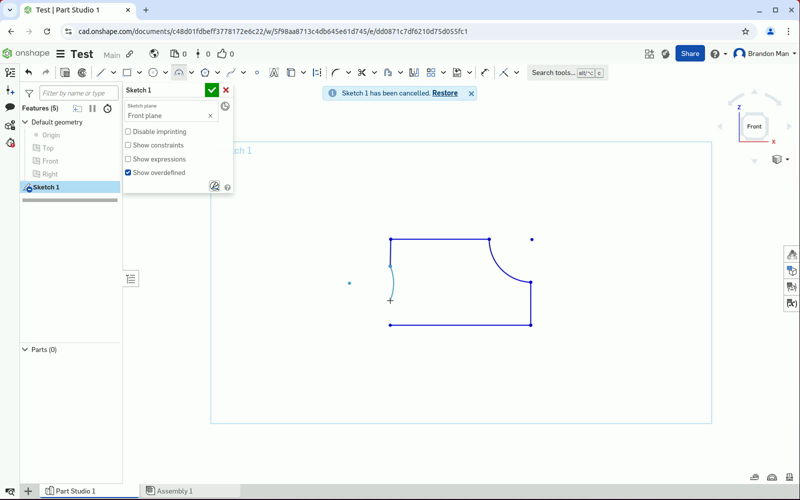
mouse_move(407, 282)
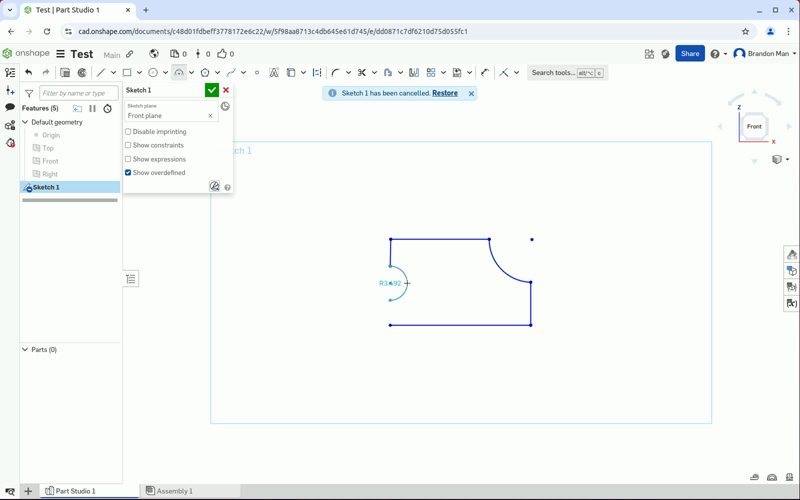
click(407, 282)
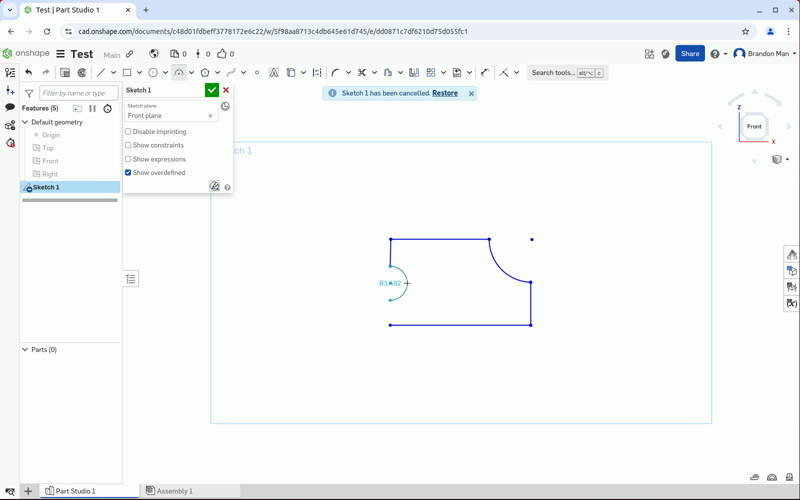
key_up(shift)
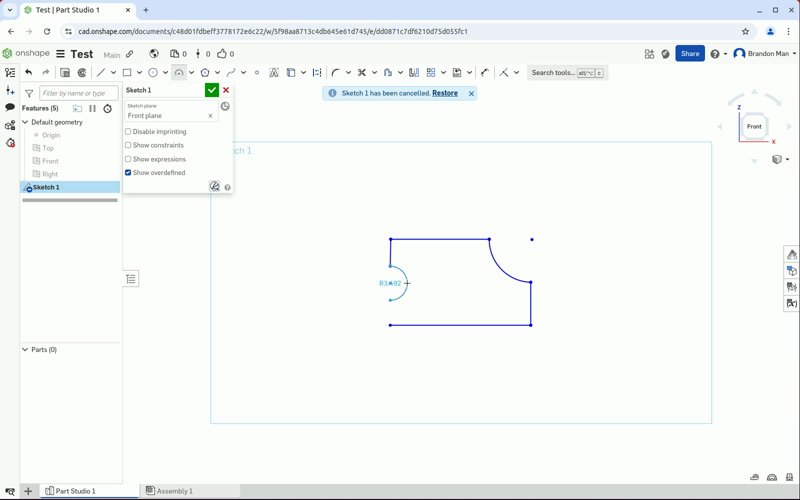
key(esc)
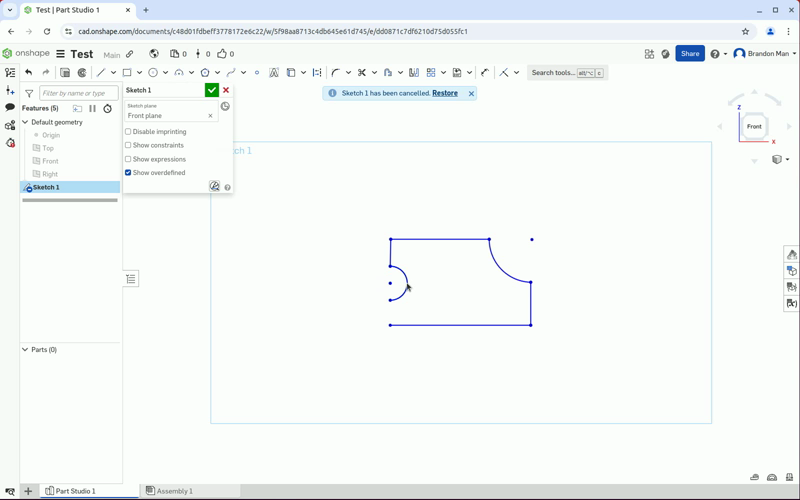
key(l)
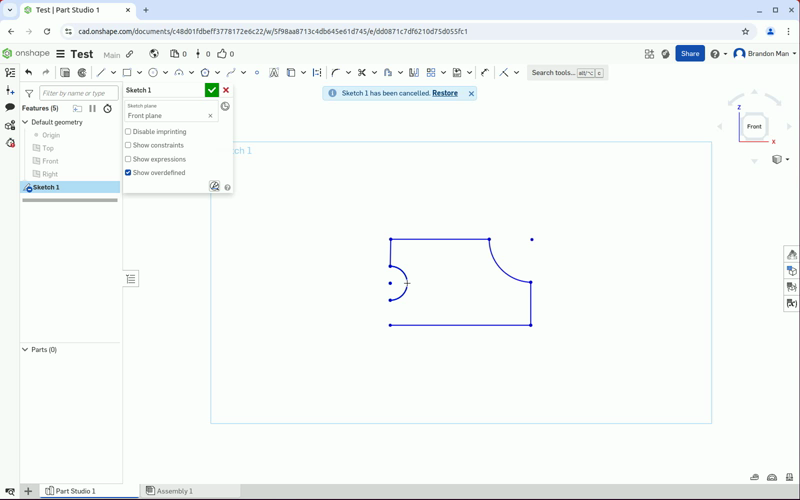
mouse_move(390, 300)
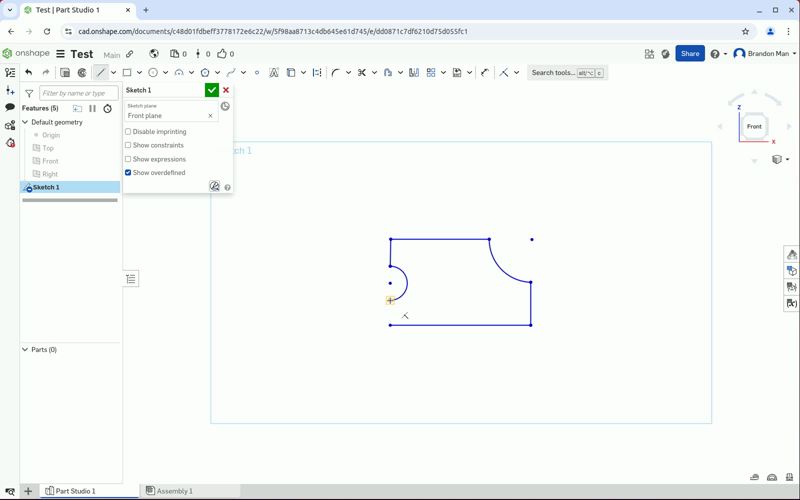
click(390, 300)
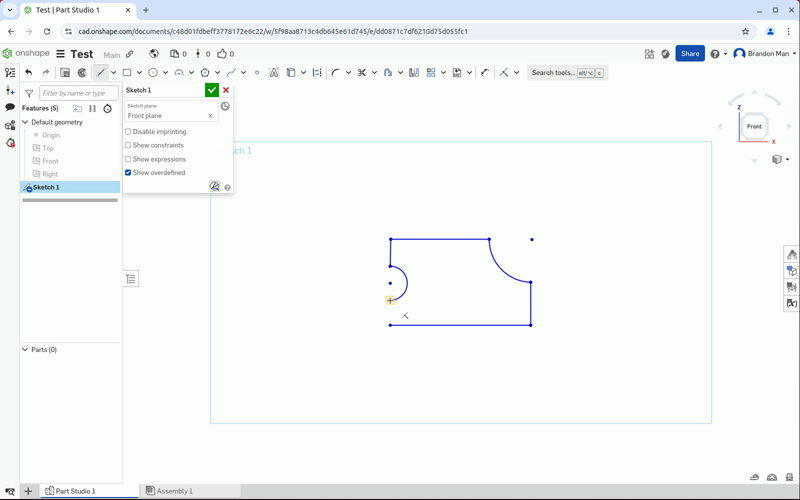
mouse_move(420, 300)
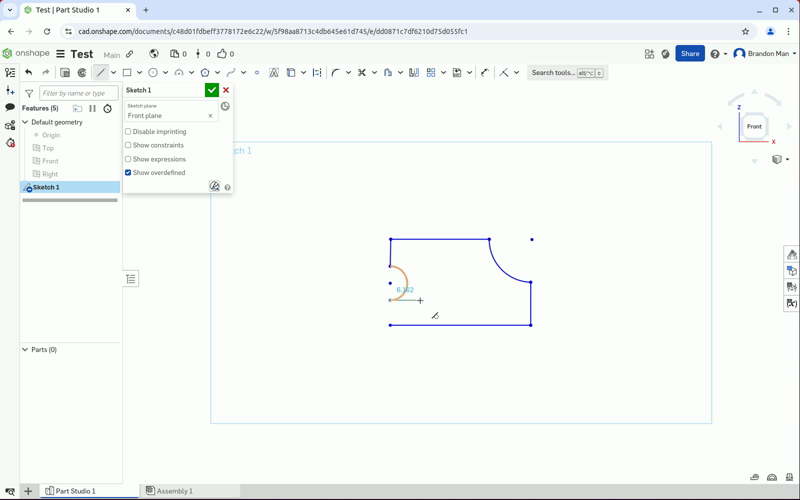
key_down(shift)
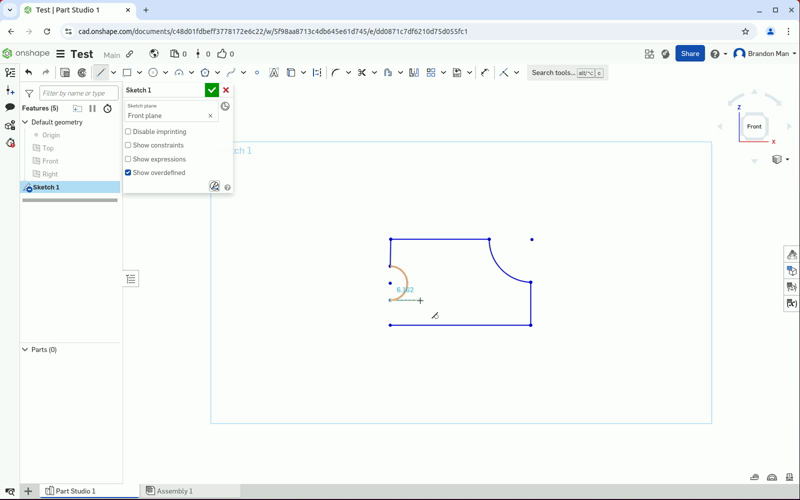
mouse_move(390, 325)
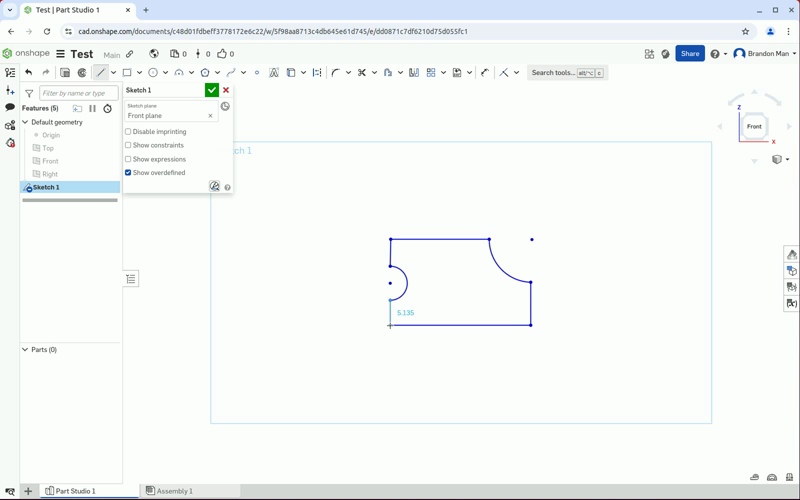
key_up(shift)
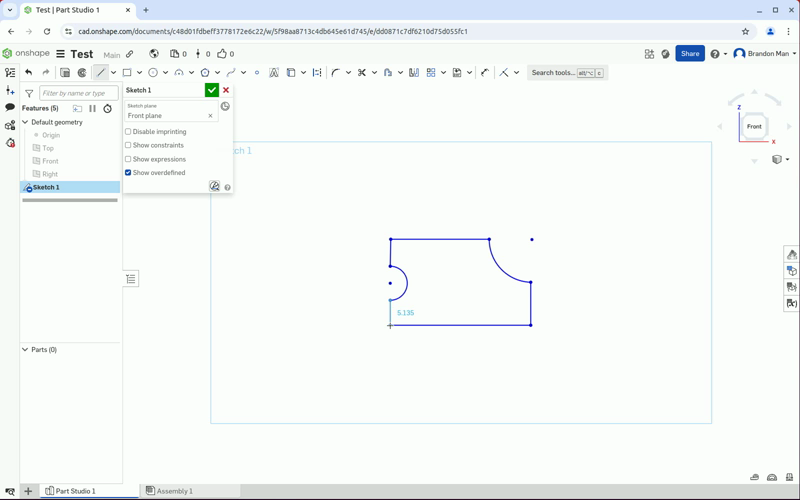
click(390, 325)
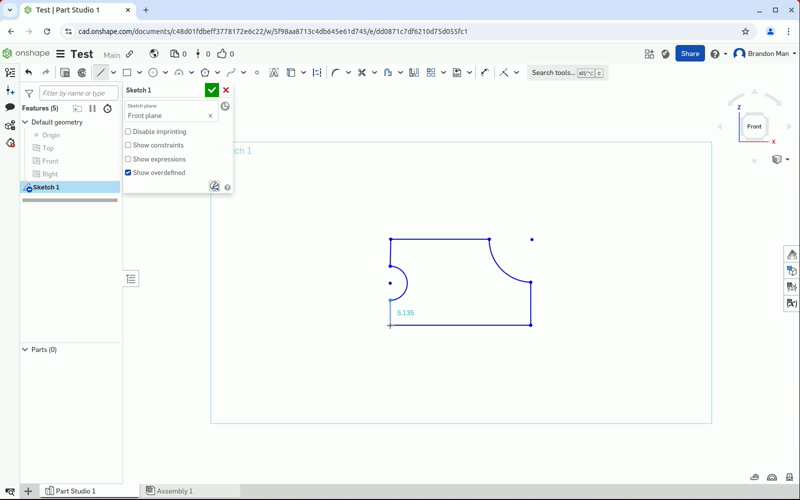
key(esc)
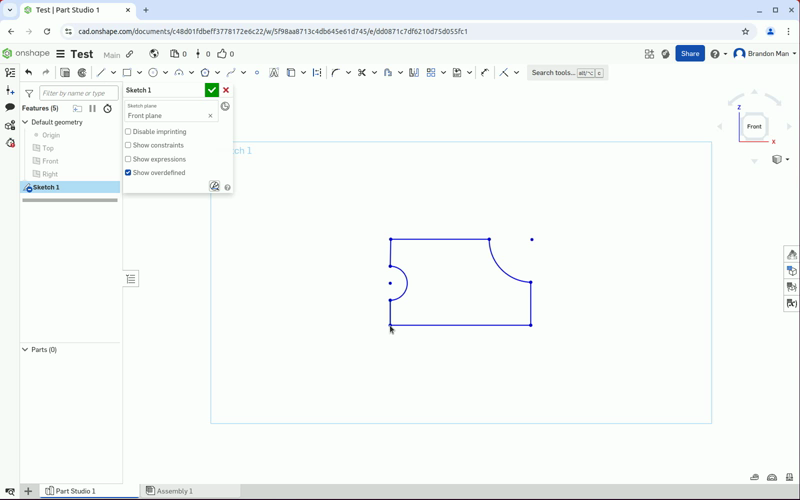
mouse_move(430, 276)
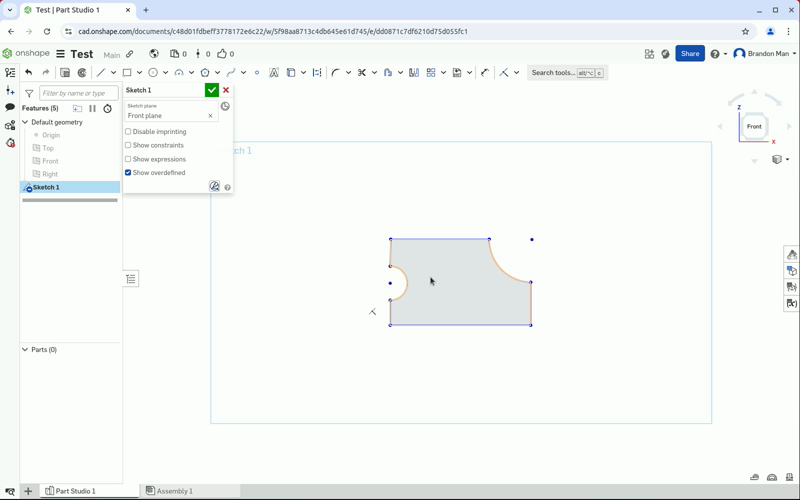
scroll(6)
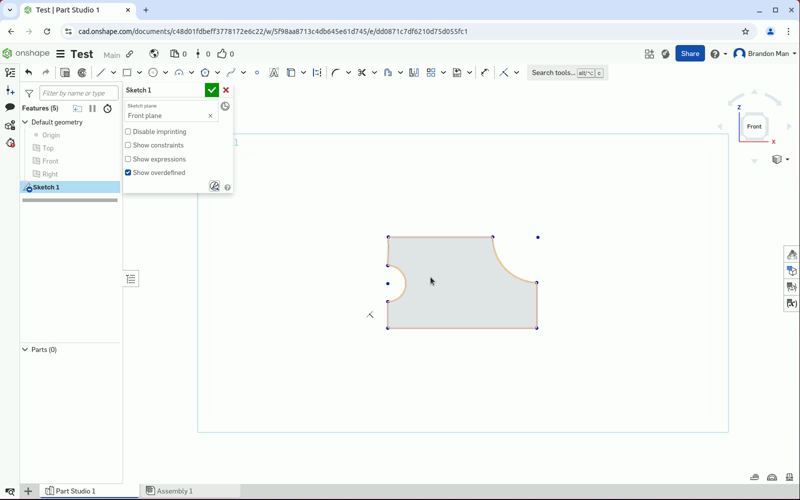
scroll(6)
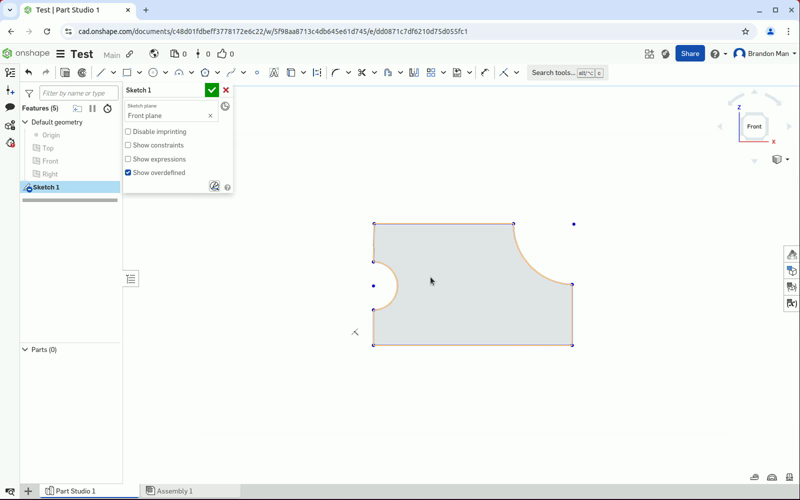
scroll(6)
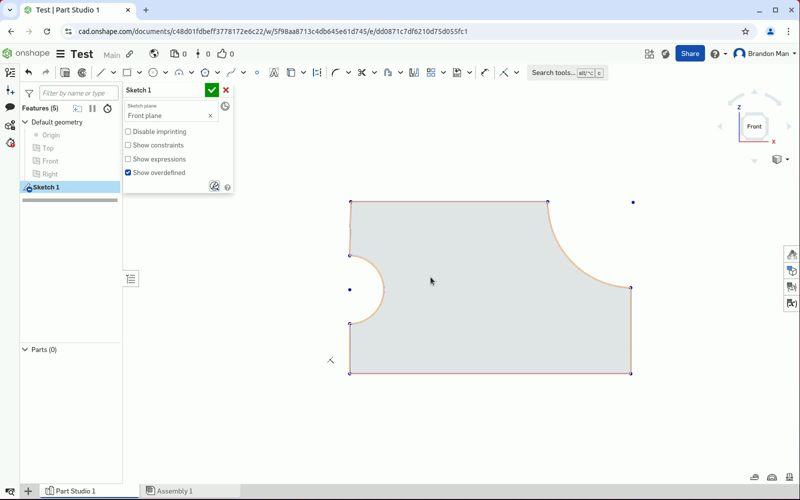
scroll(6)
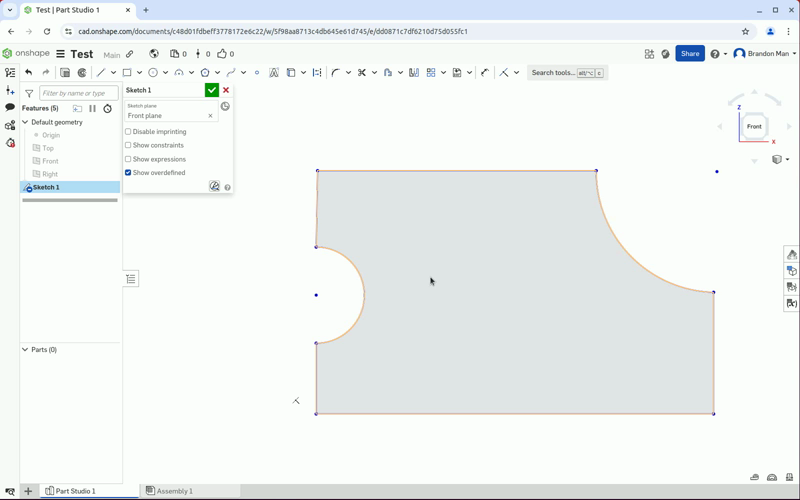
scroll(6)
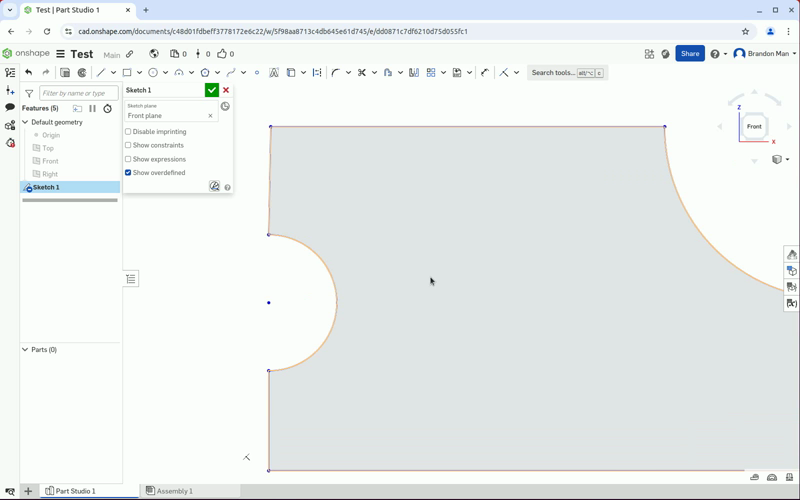
scroll(6)
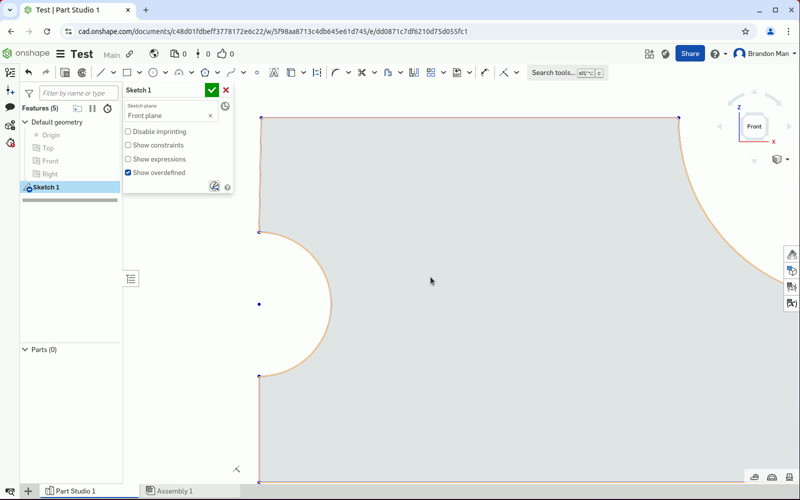
scroll(6)
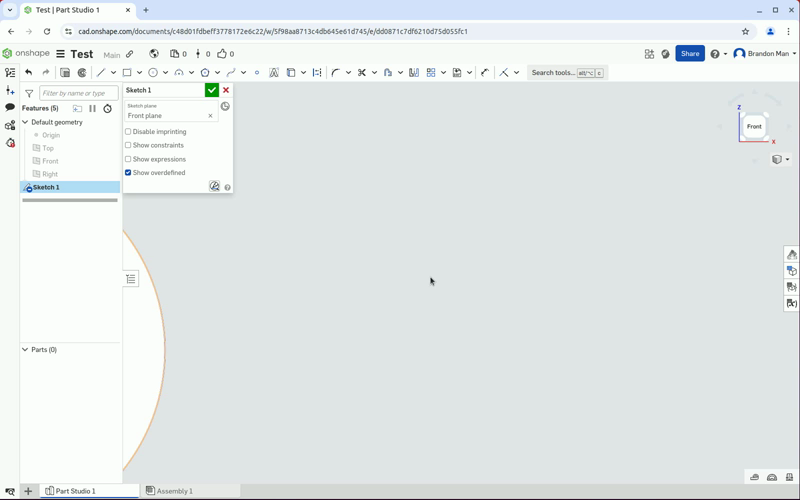
click(430, 276)
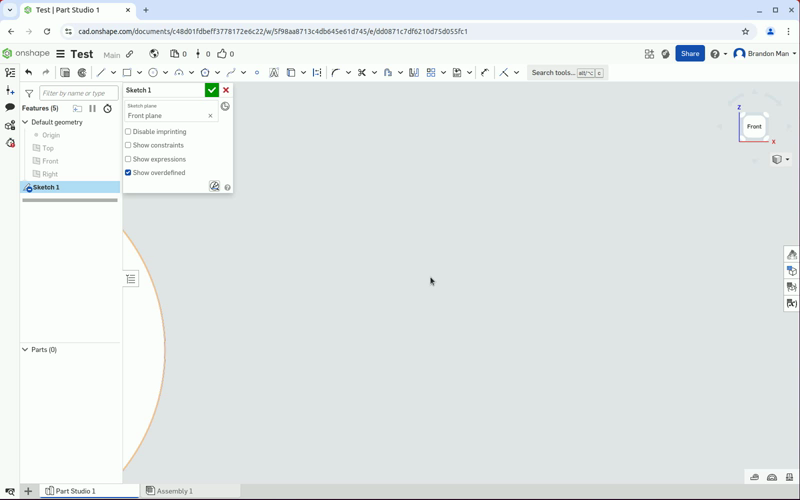
scroll(-6)
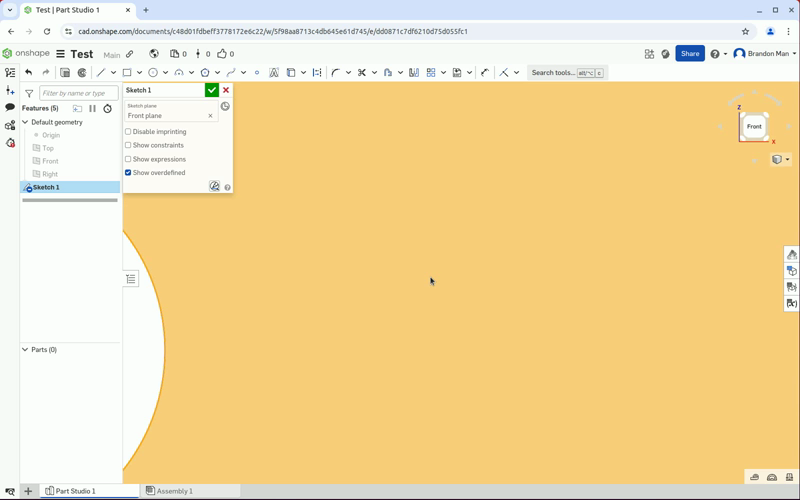
scroll(-6)
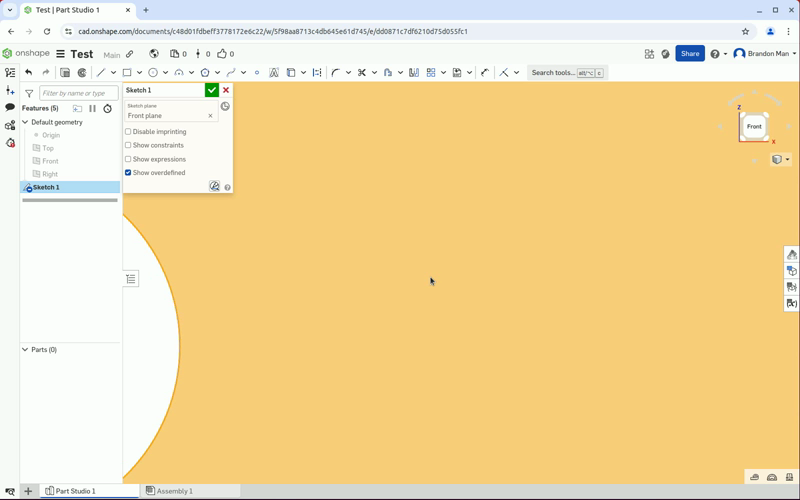
scroll(-6)
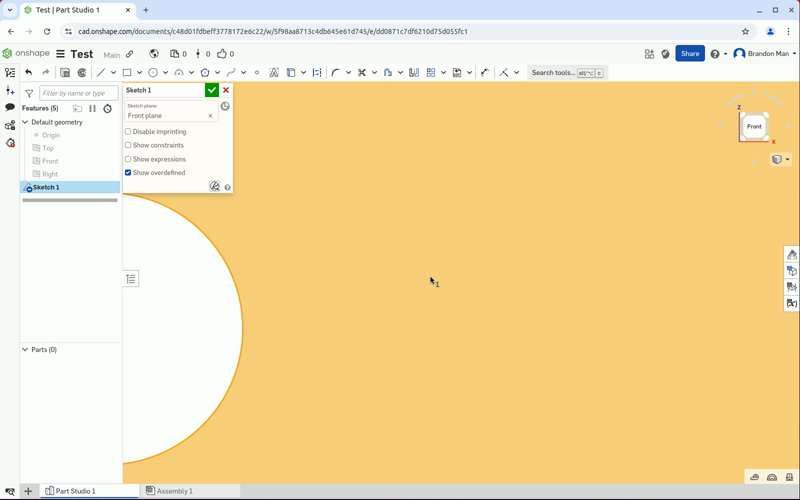
scroll(-6)
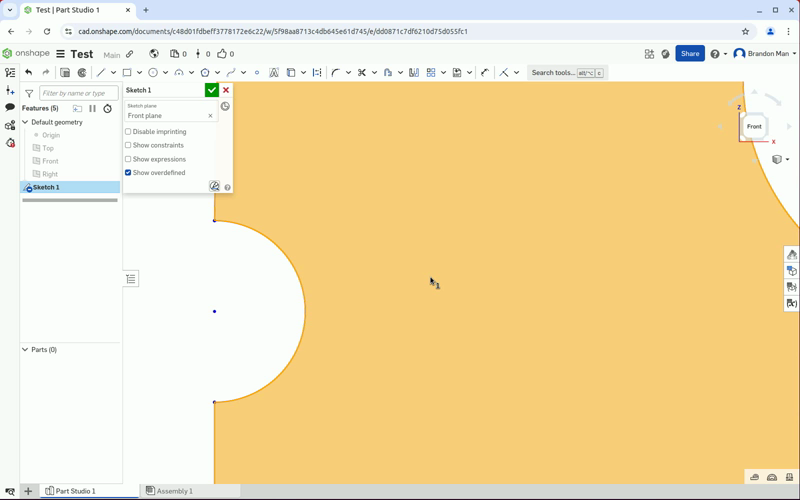
scroll(-6)
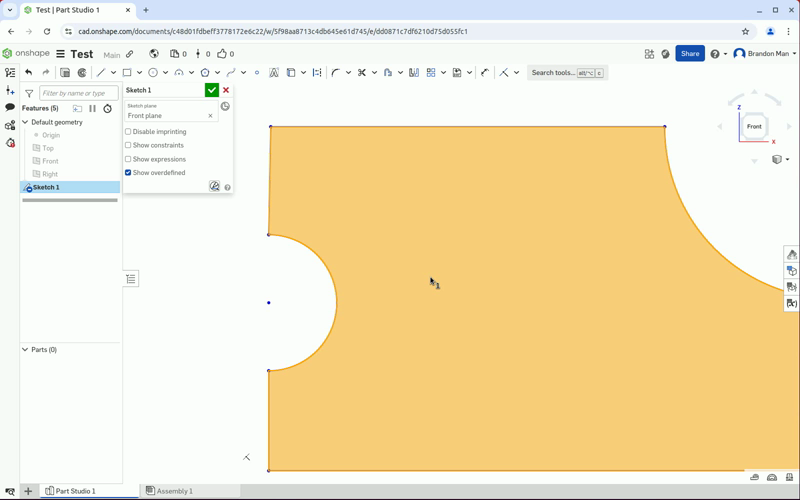
scroll(-6)
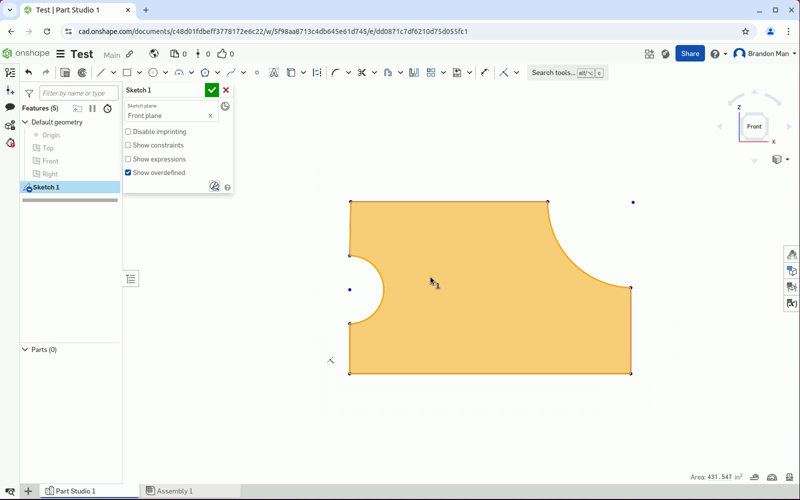
scroll(-6)
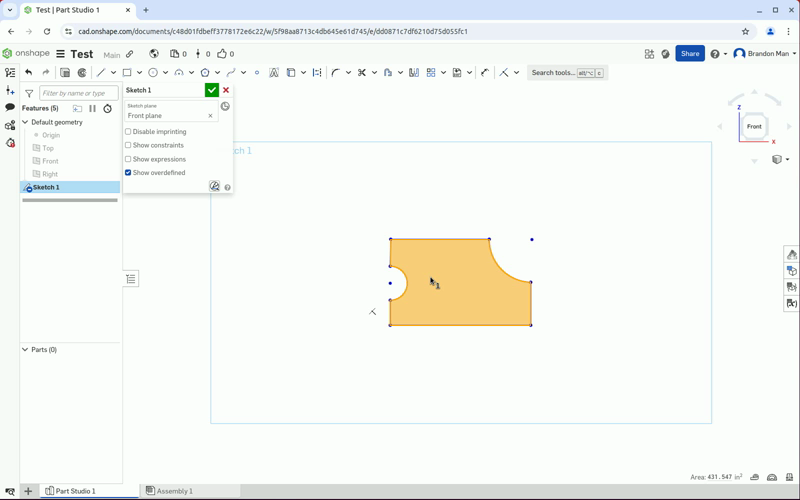
mouse_move(73, 352)
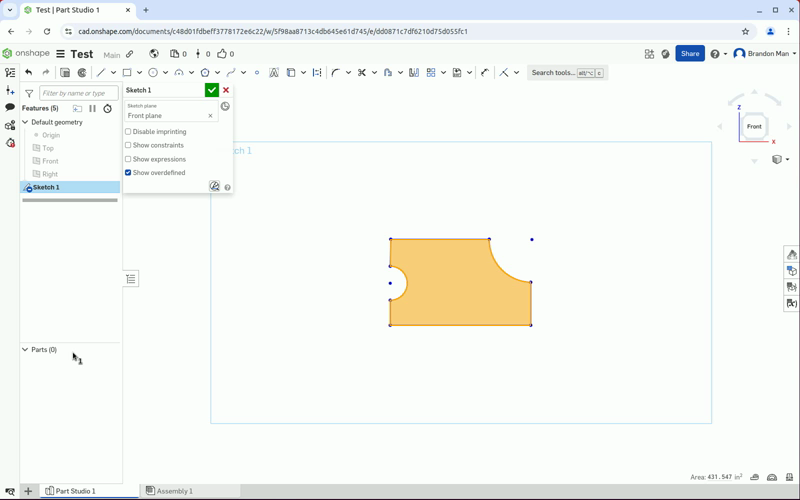
key(shift+y)
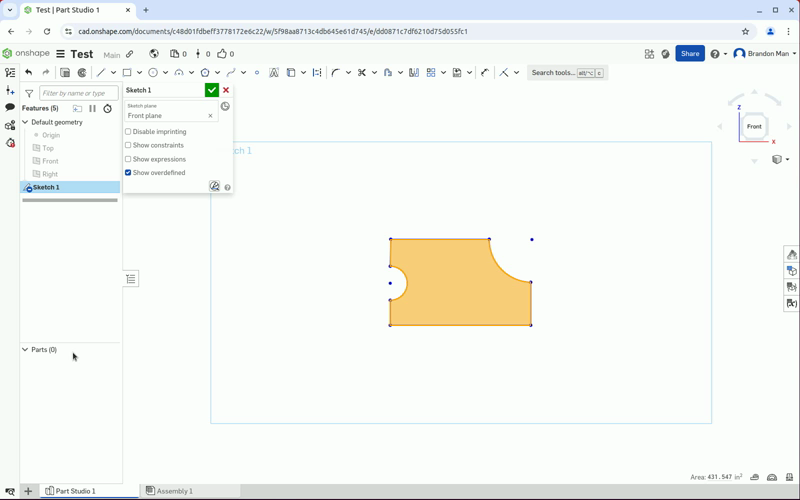
key(shift+e)
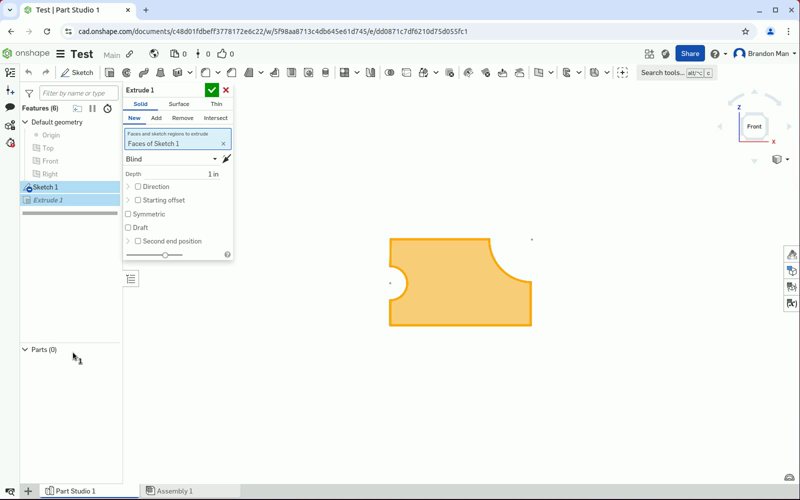
mouse_move(143, 106)
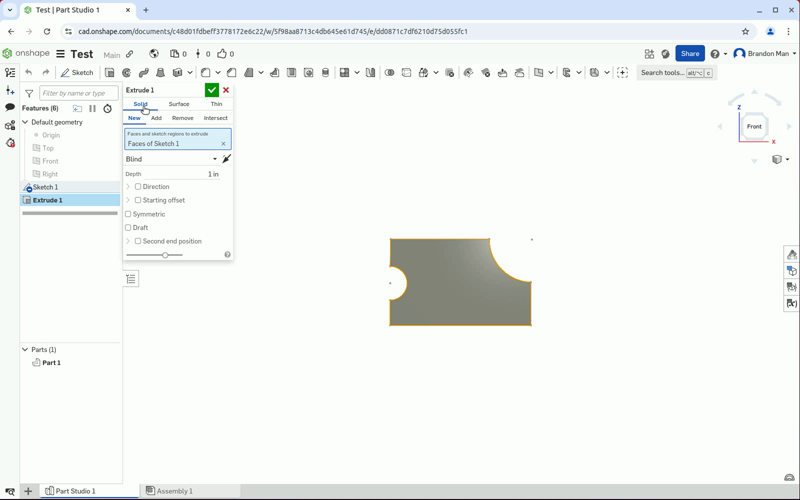
click(143, 106)
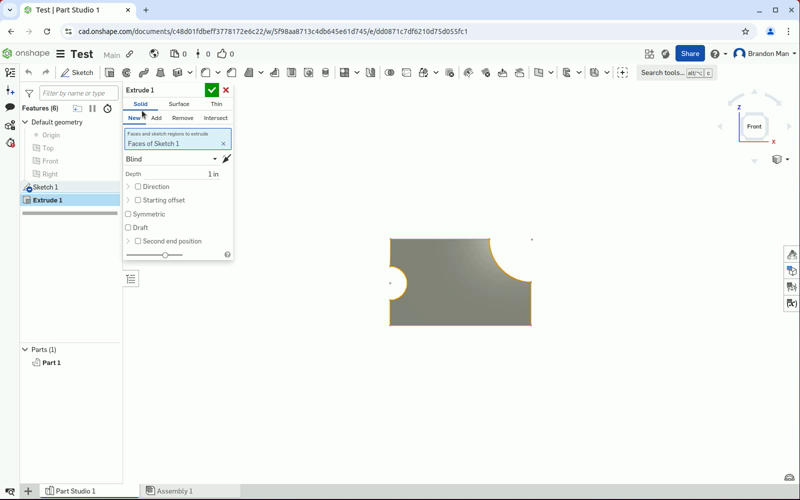
mouse_move(137, 120)
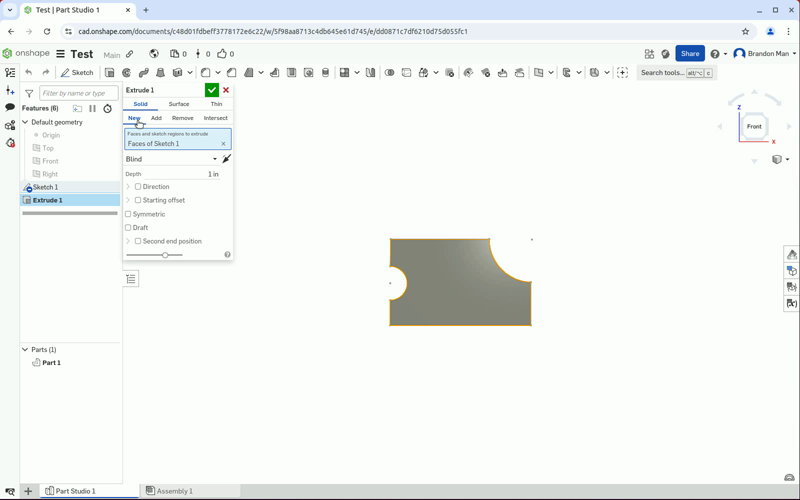
click(137, 120)
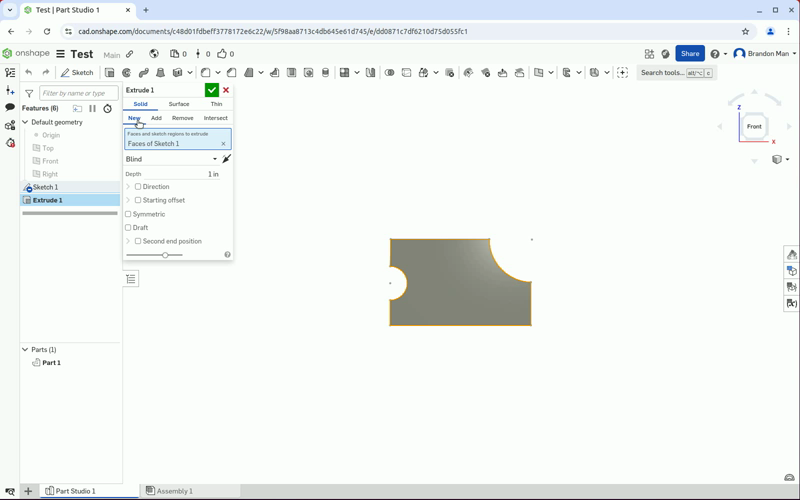
key(tab, 4)
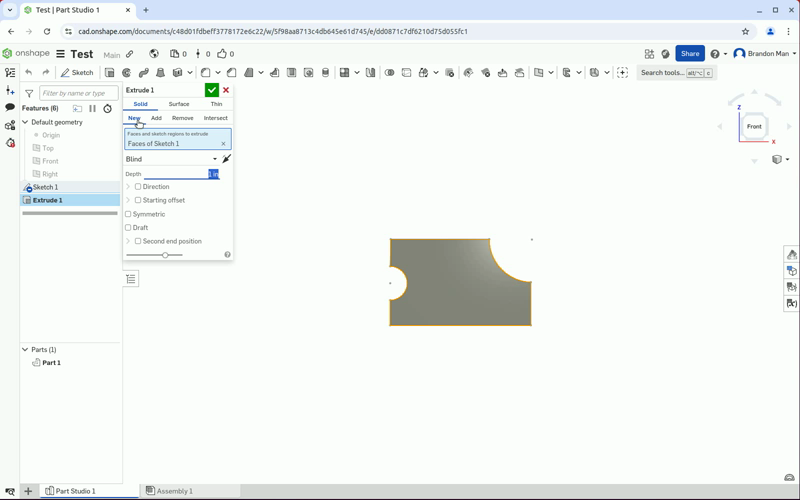
text(12.276)
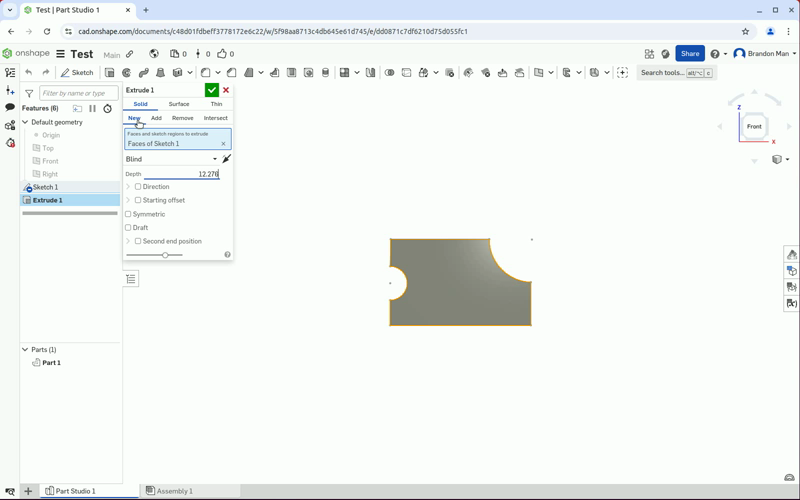
key(enter)
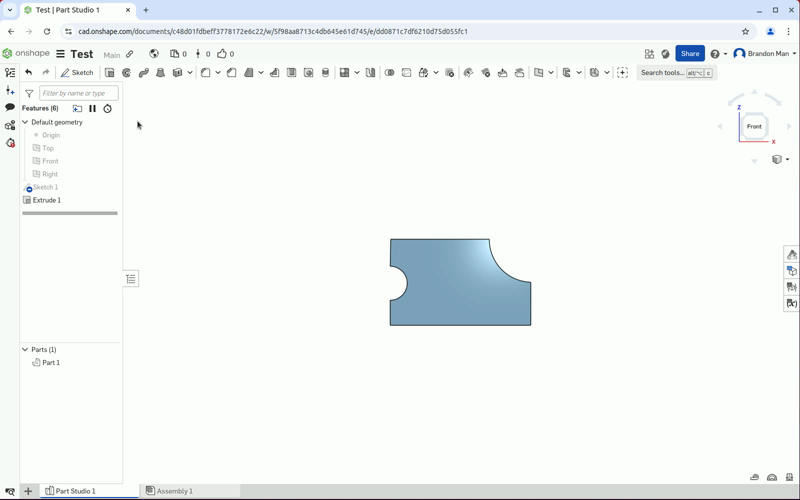
key(shift+h)
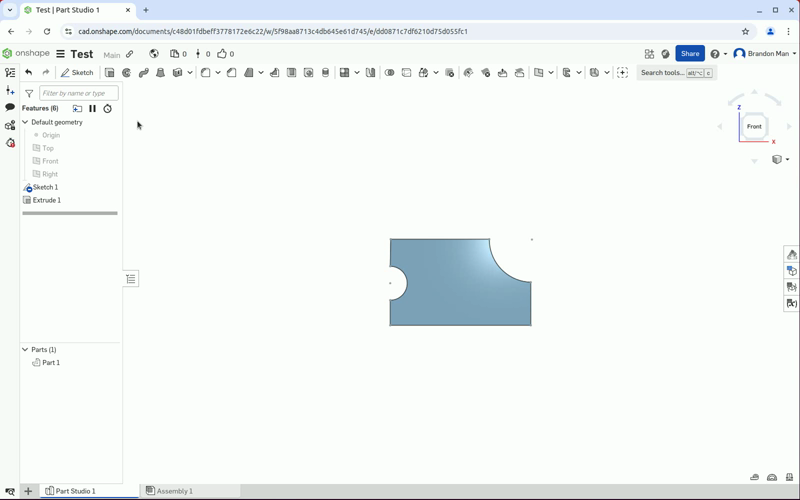
key(shift+h)
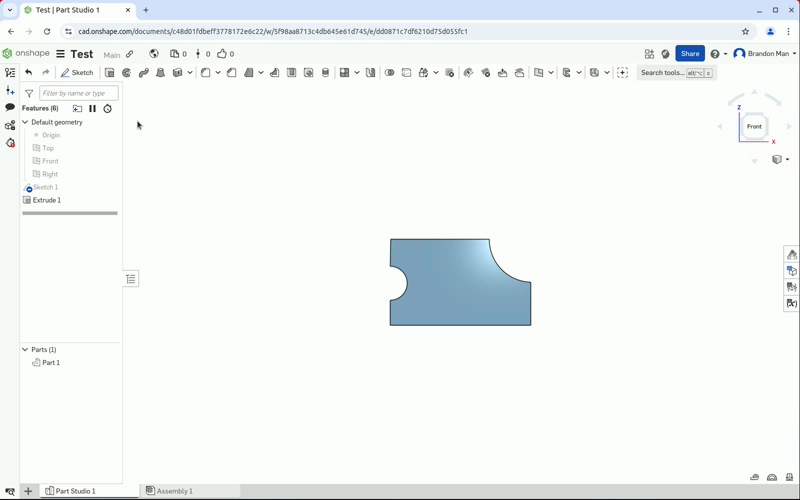
mouse_move(73, 189)
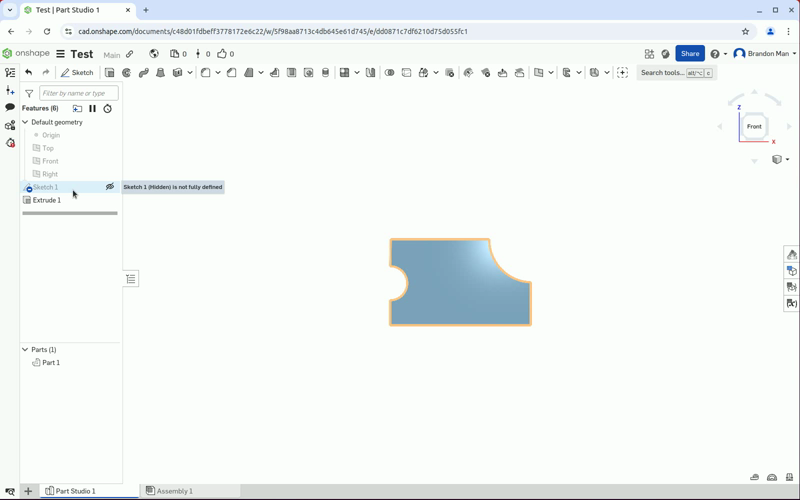
click(73, 189)
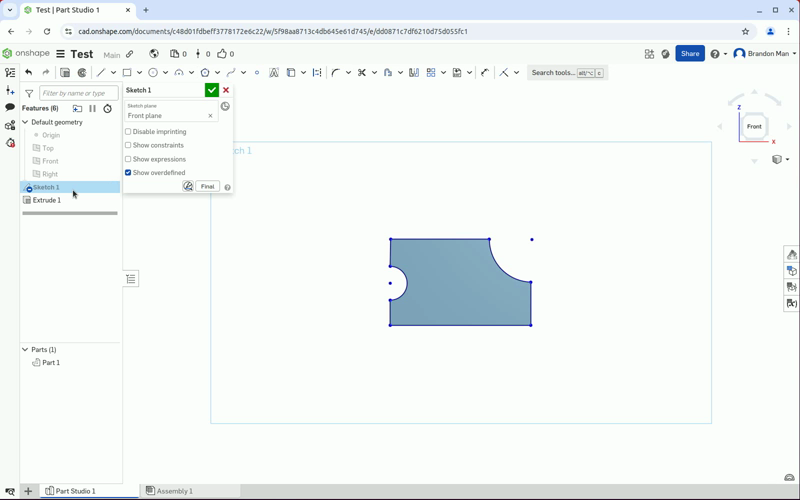
mouse_move(229, 92)
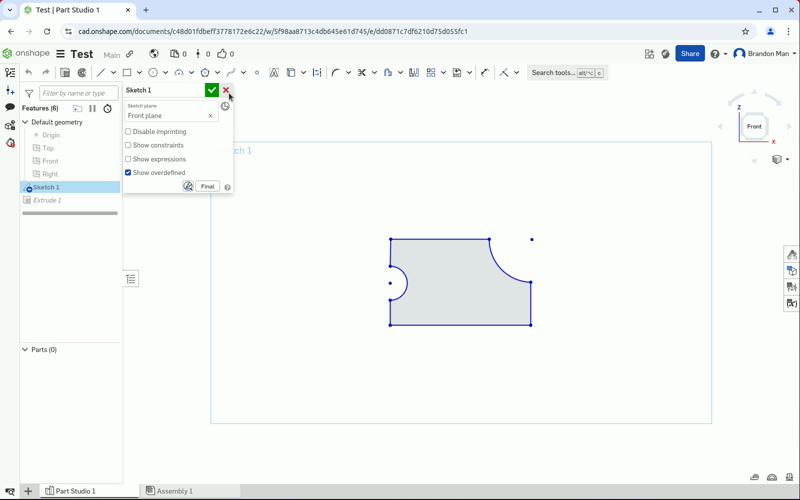
click(229, 92)
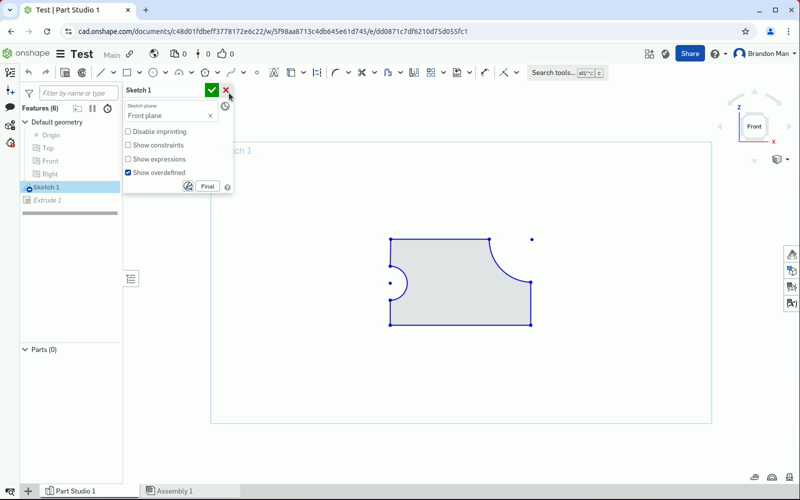
key(shift+s)
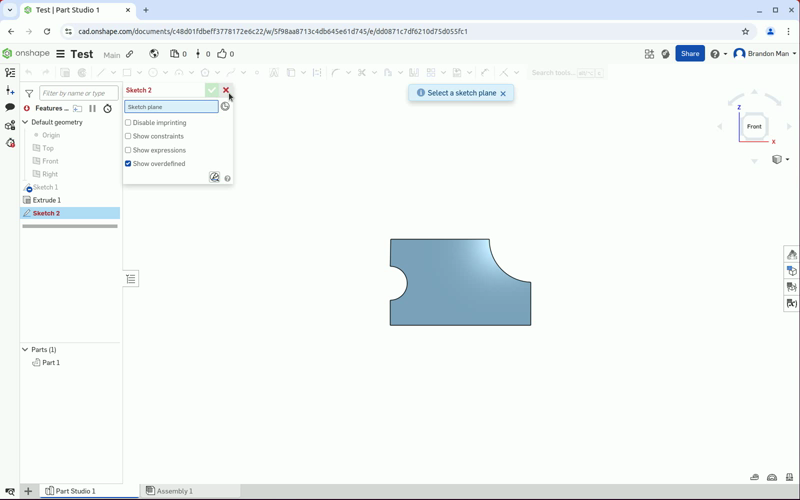
mouse_move(73, 163)
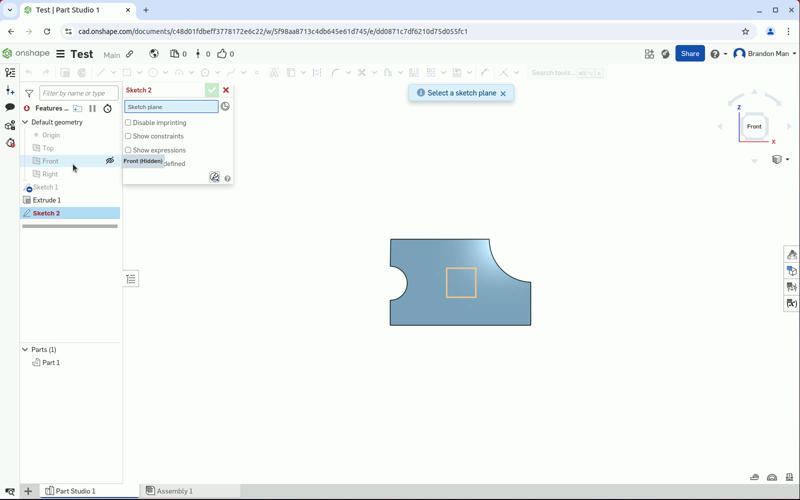
click(73, 163)
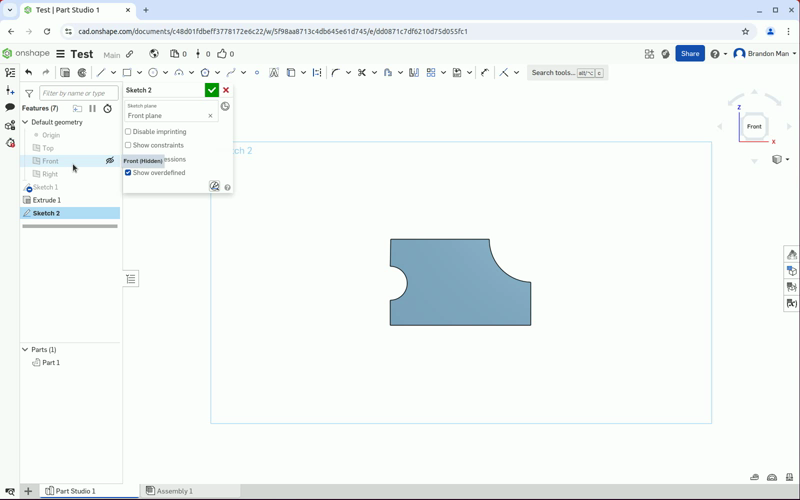
mouse_move(73, 352)
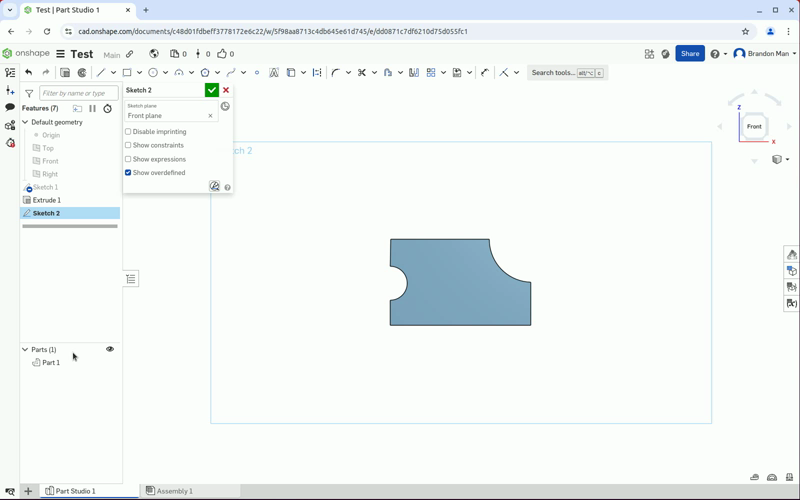
key(y)
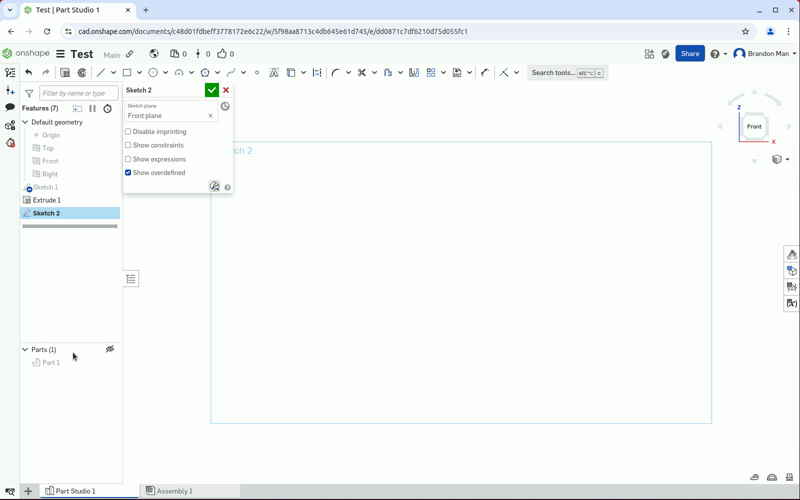
key(l)
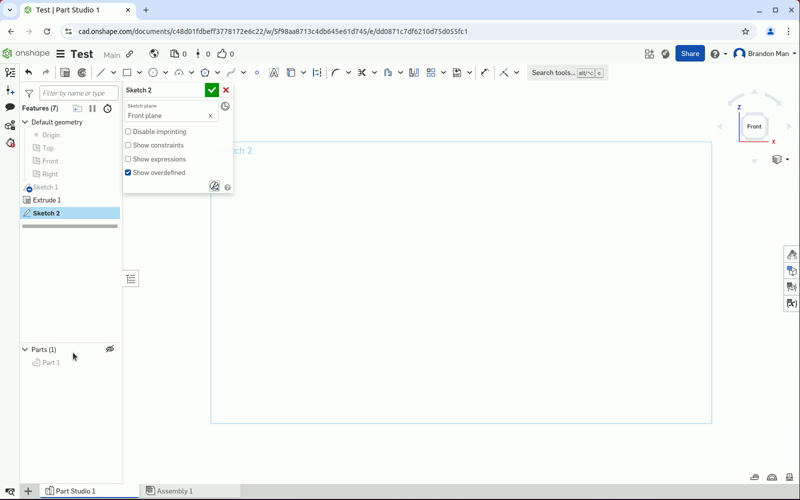
key_down(shift)
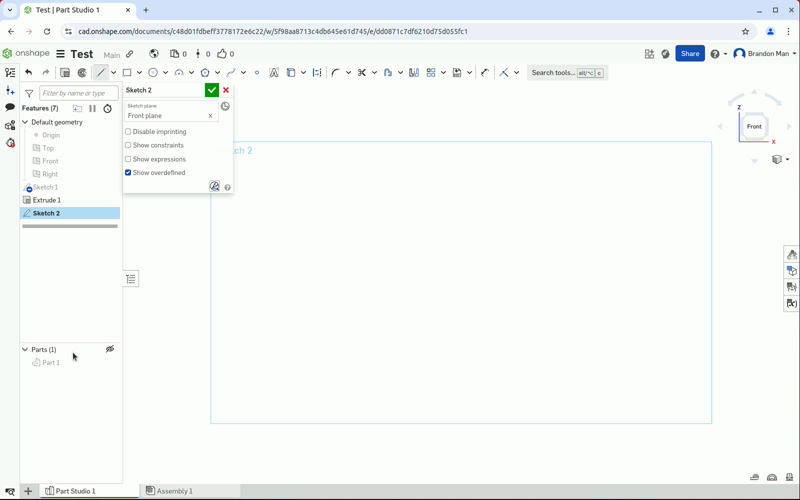
mouse_move(390, 325)
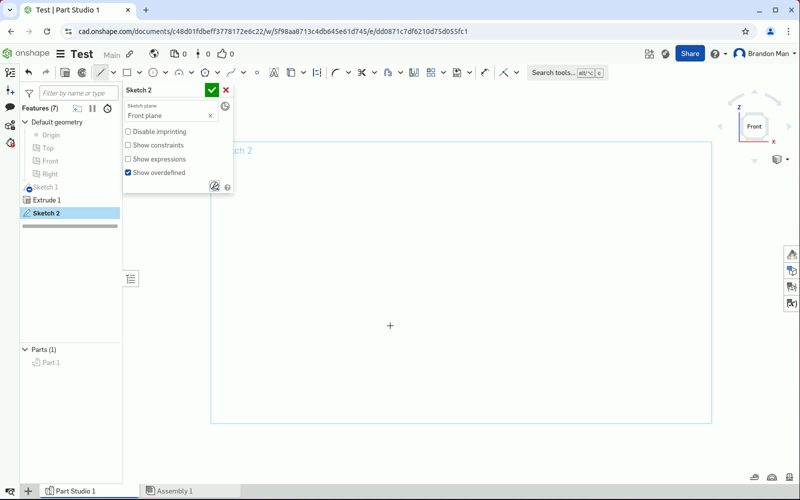
click(390, 325)
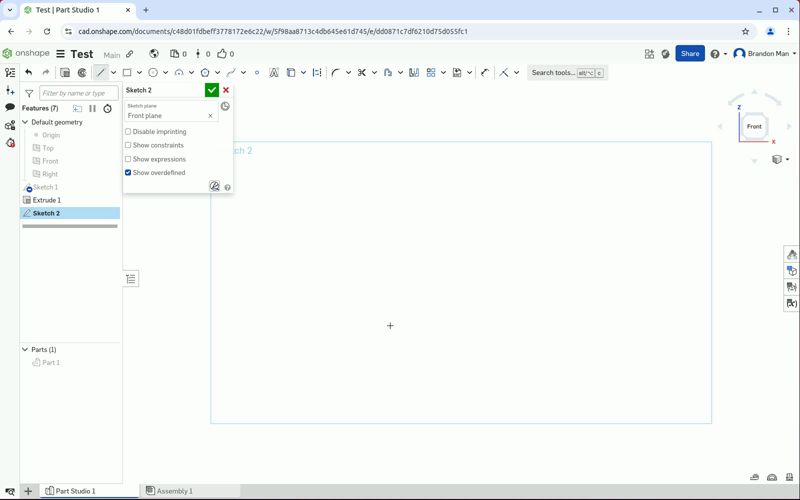
key_up(shift)
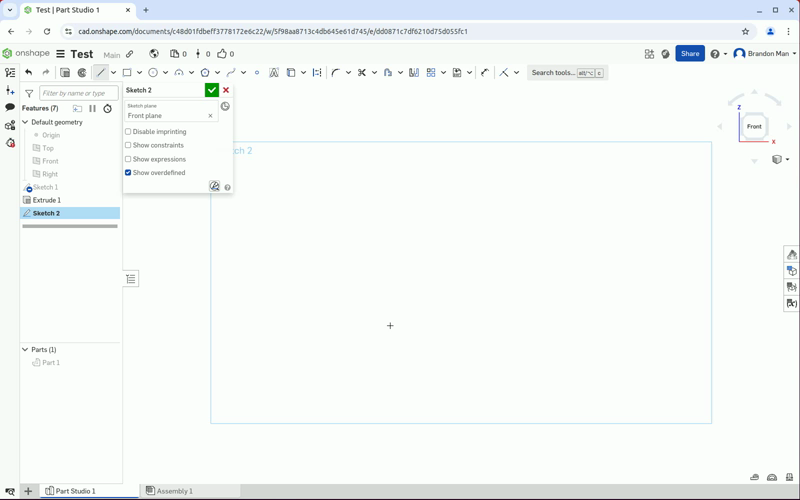
key_down(shift)
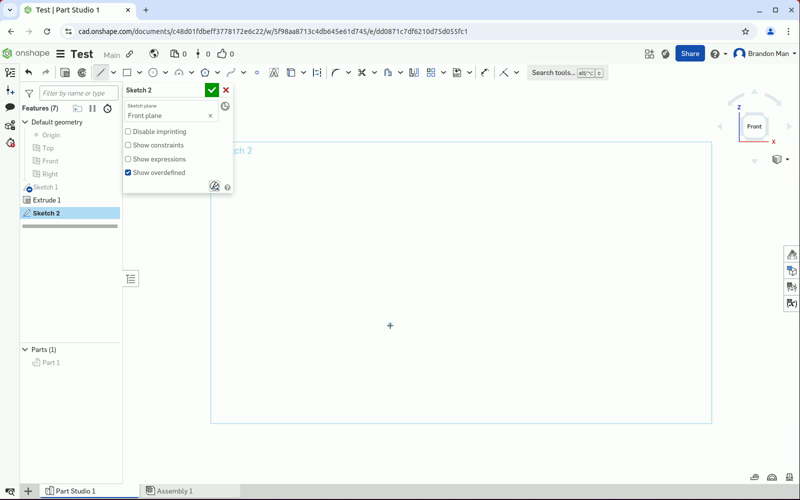
mouse_move(420, 325)
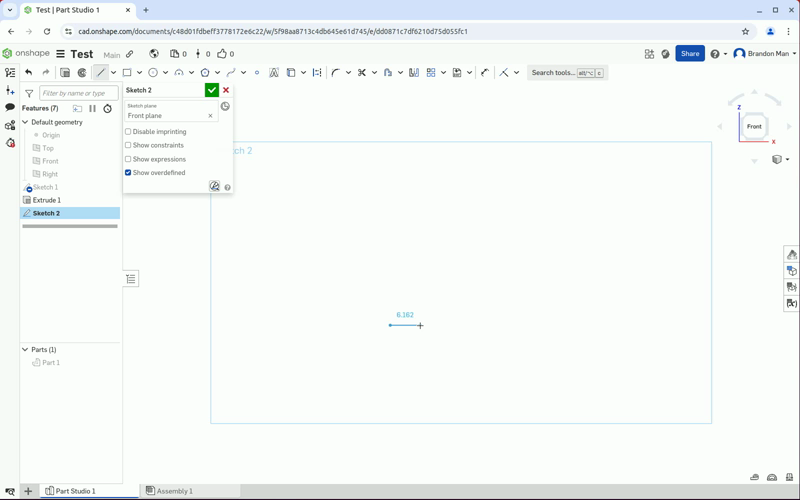
mouse_move(390, 300)
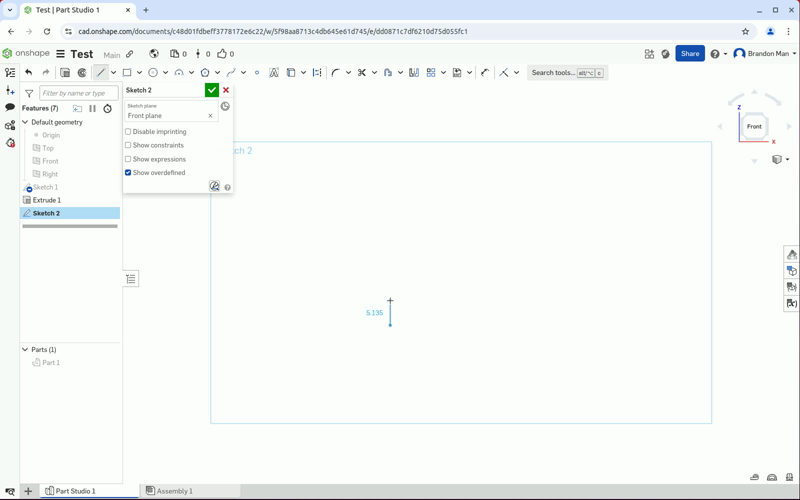
click(390, 300)
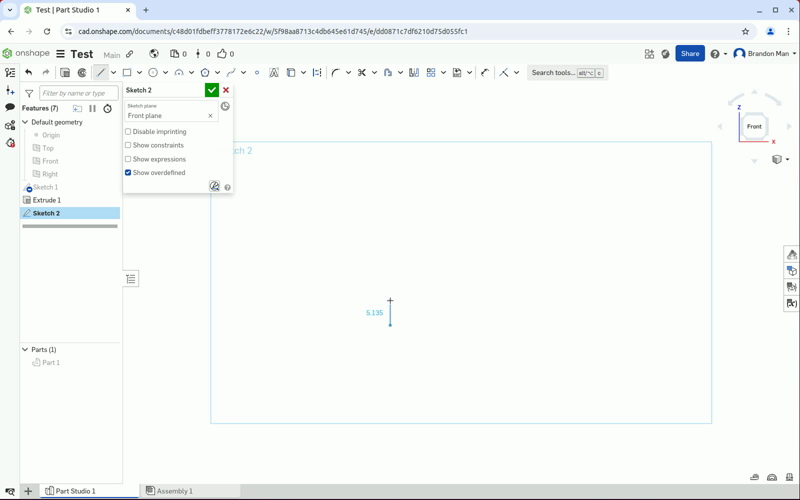
key_up(shift)
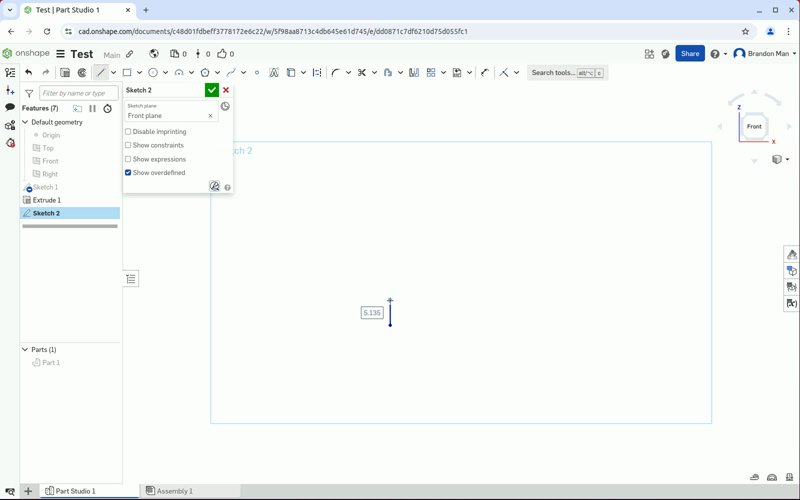
key(esc)
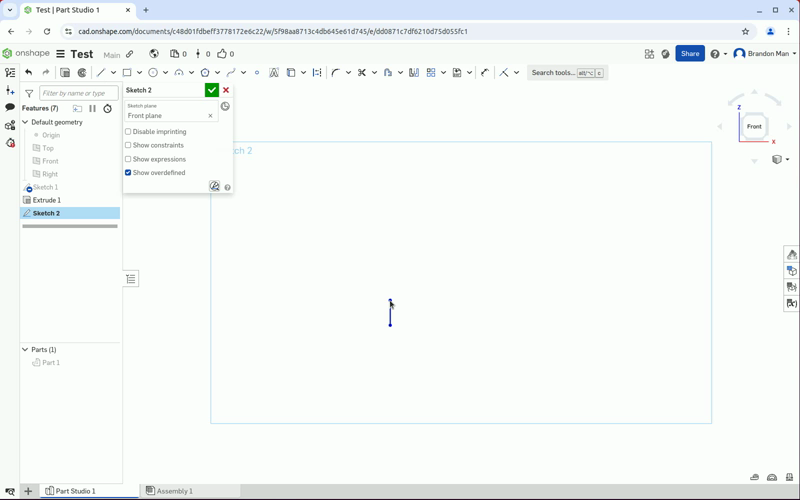
key(a)
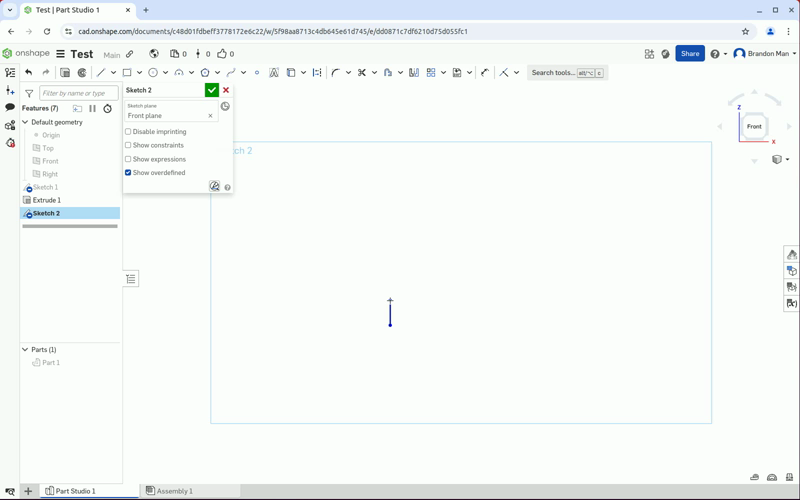
mouse_move(390, 300)
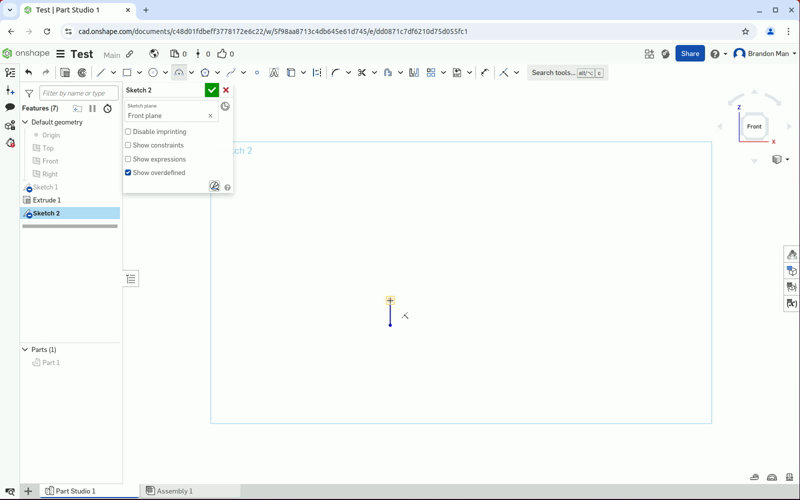
click(390, 300)
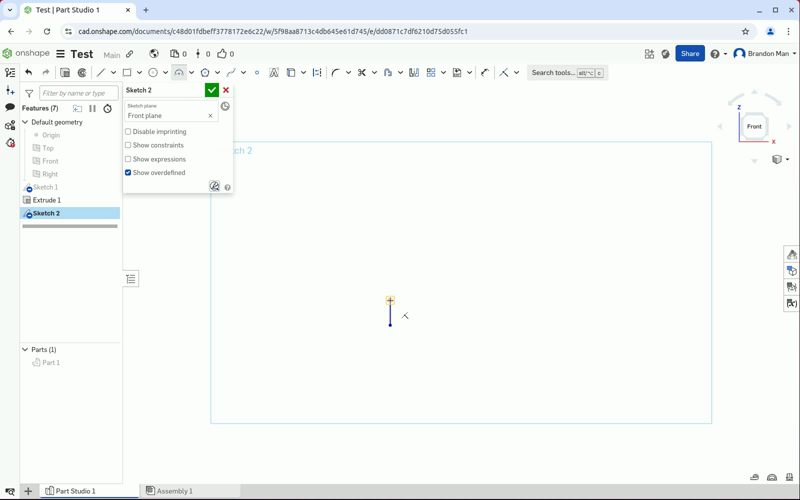
key_down(shift)
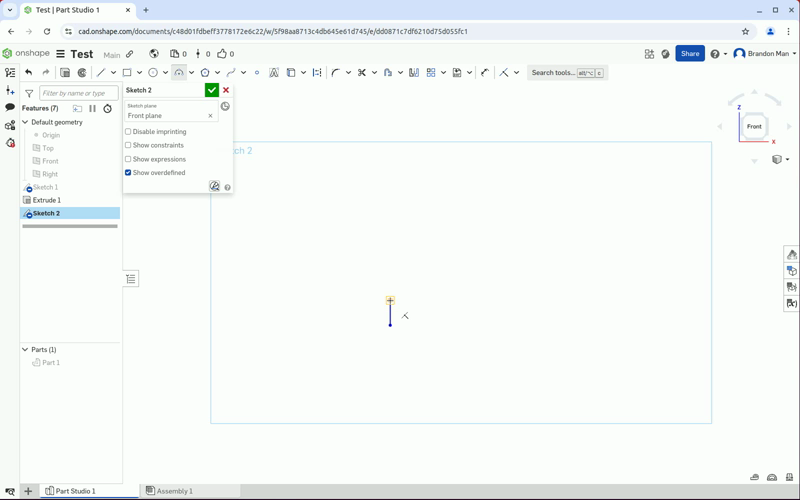
mouse_move(390, 266)
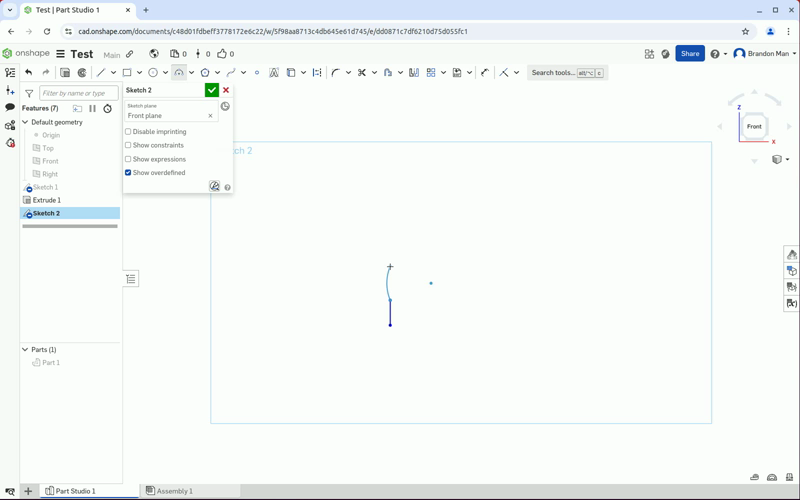
click(390, 266)
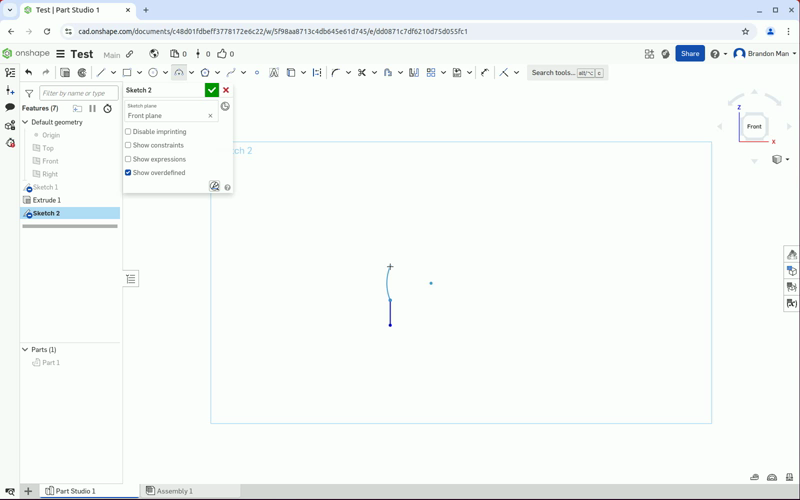
mouse_move(373, 283)
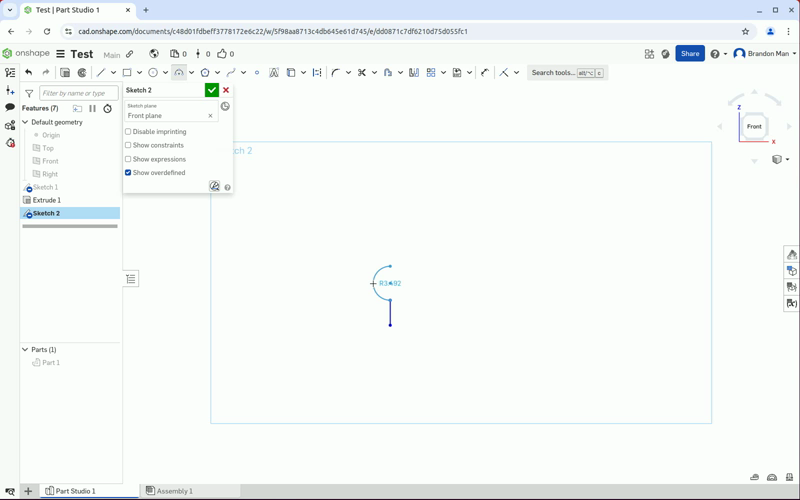
click(373, 283)
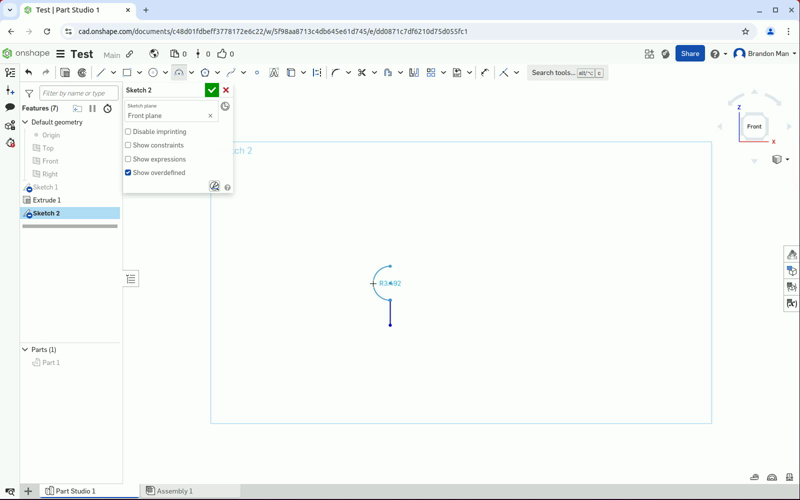
key_up(shift)
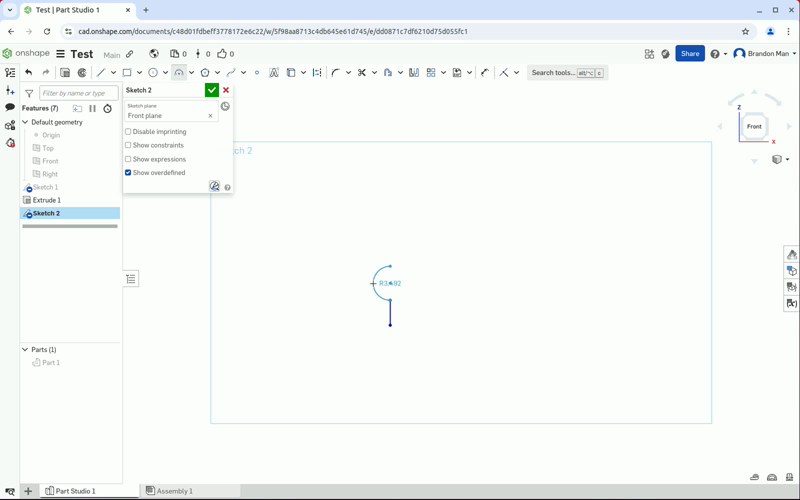
key(esc)
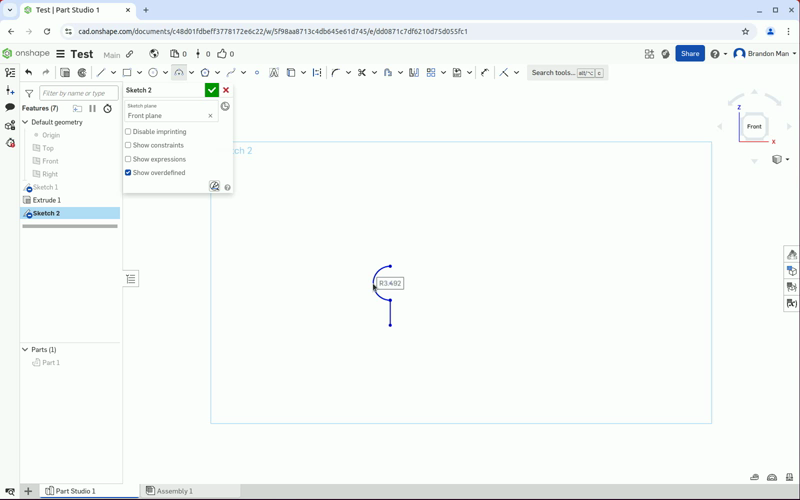
key(l)
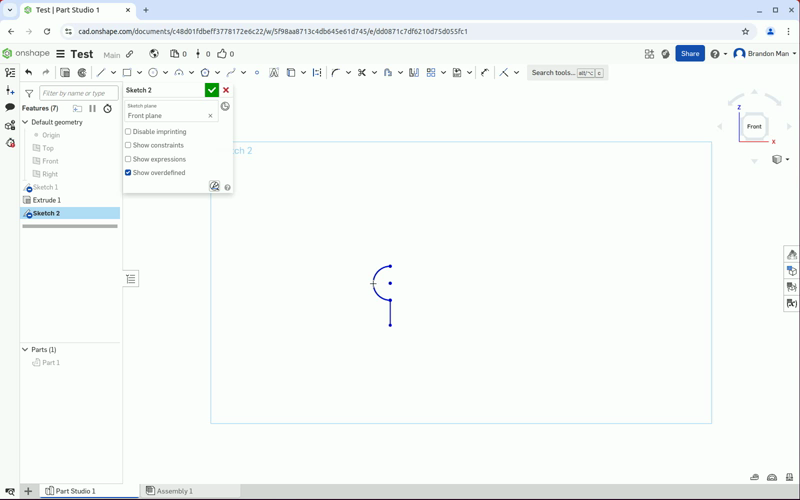
mouse_move(390, 266)
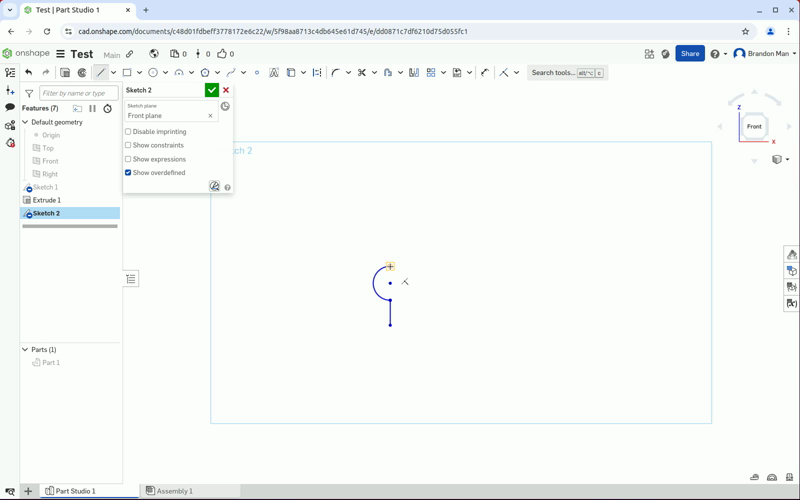
click(390, 266)
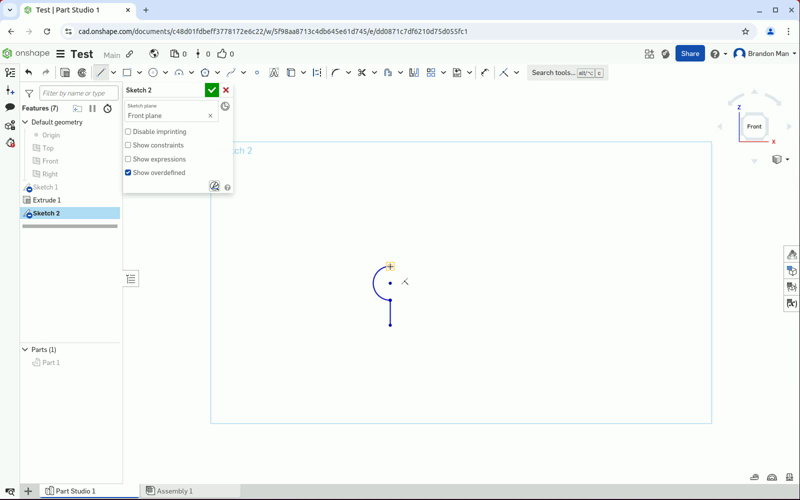
key_down(shift)
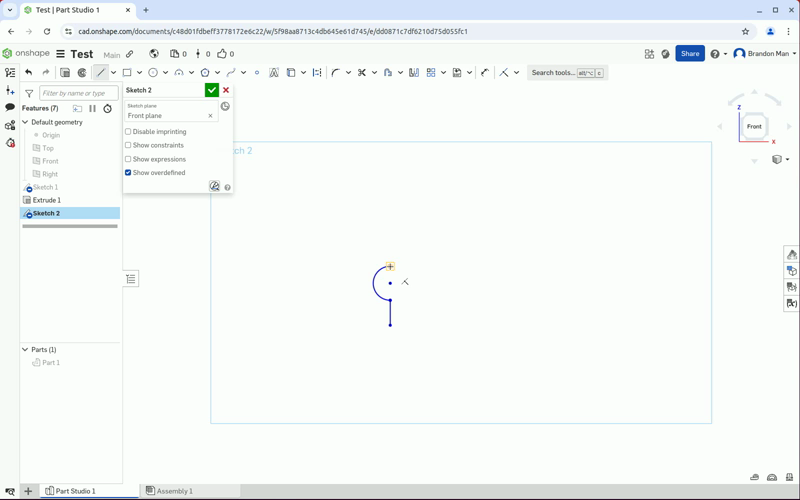
mouse_move(420, 266)
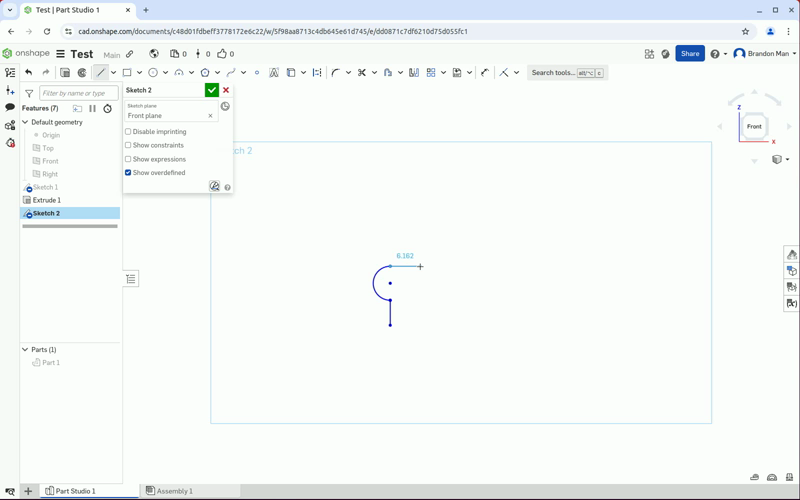
mouse_move(390, 240)
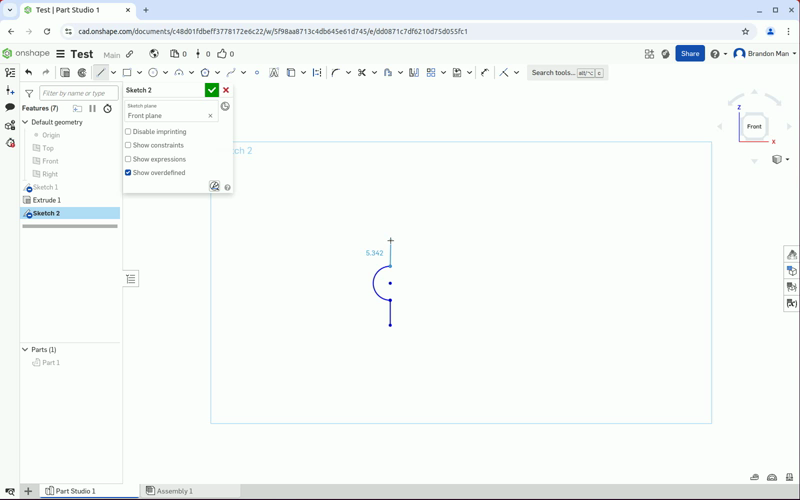
click(390, 240)
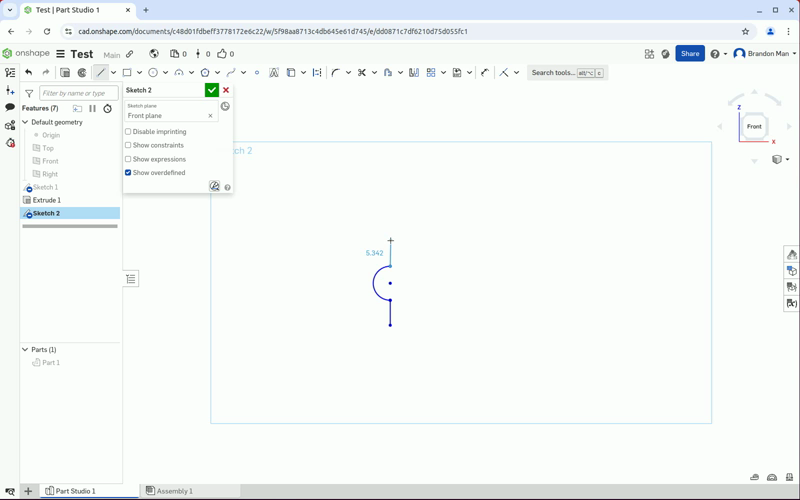
key_up(shift)
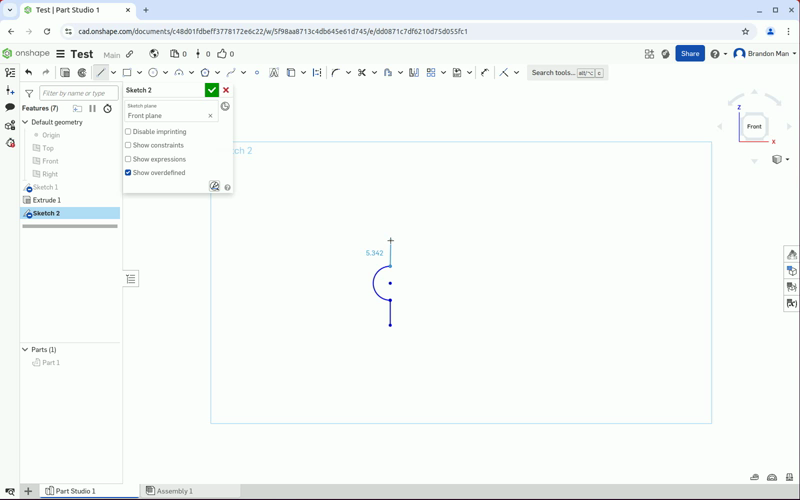
key(esc)
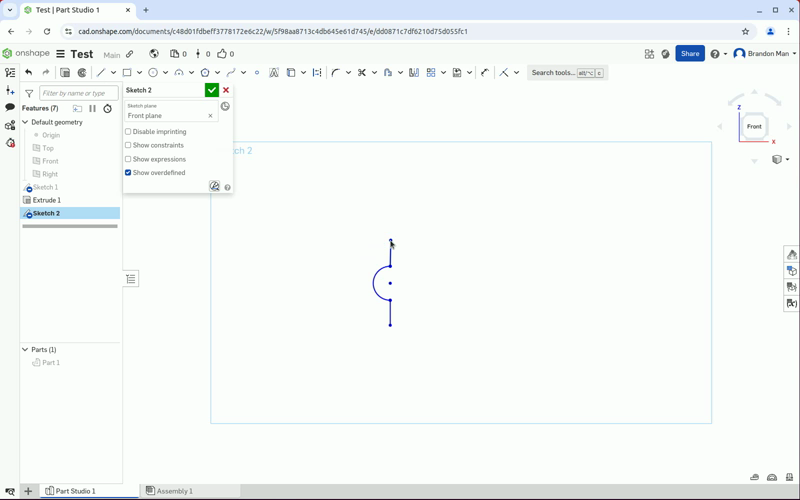
key(a)
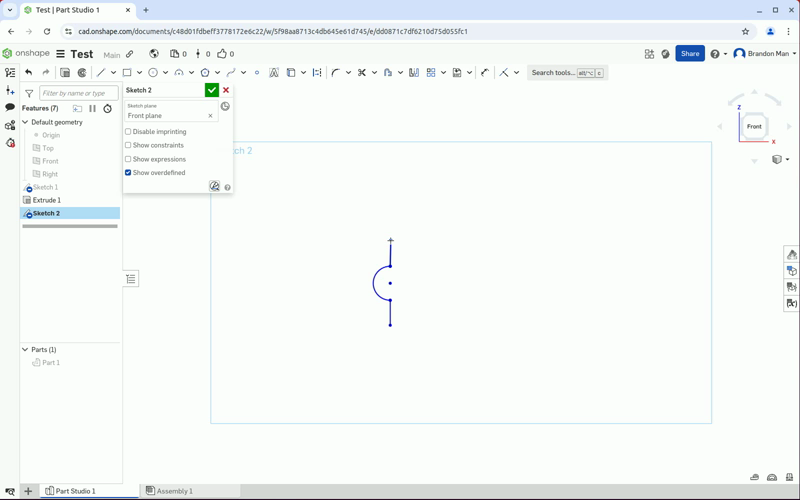
mouse_move(390, 240)
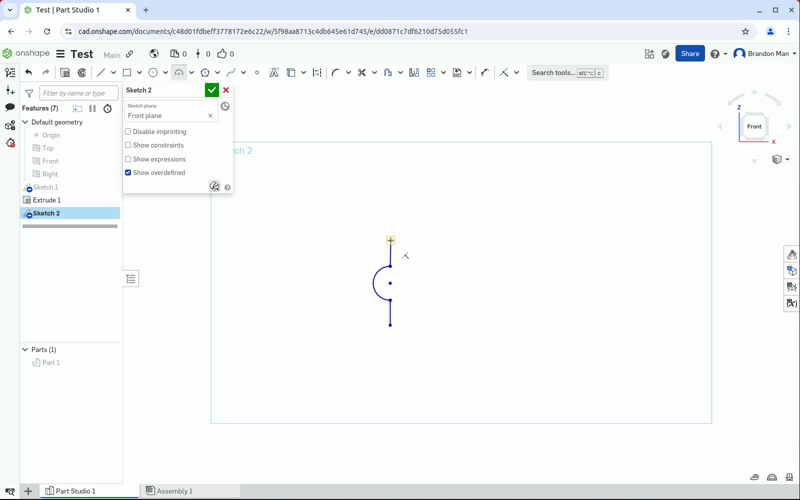
click(390, 240)
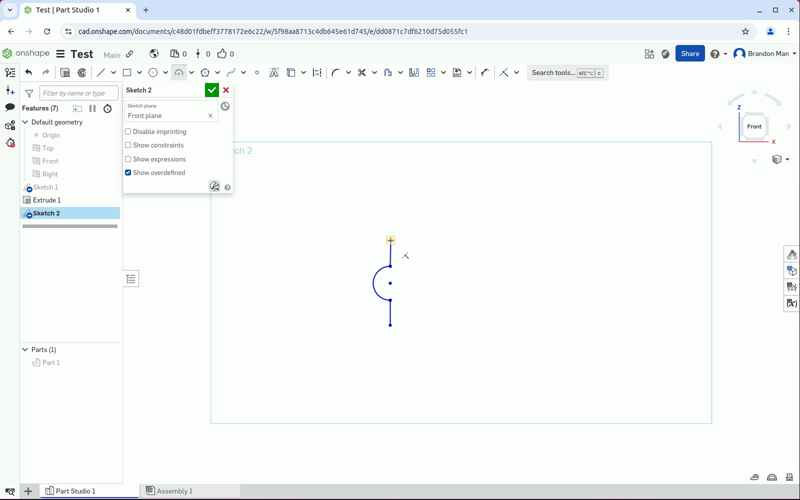
mouse_move(390, 325)
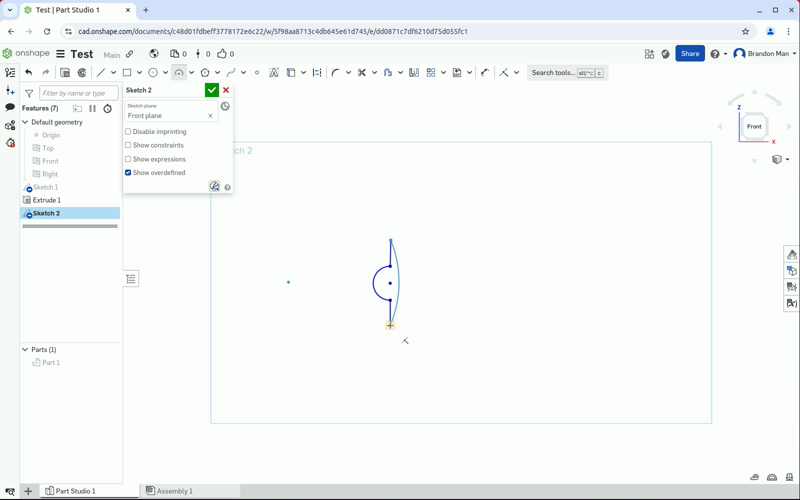
click(390, 325)
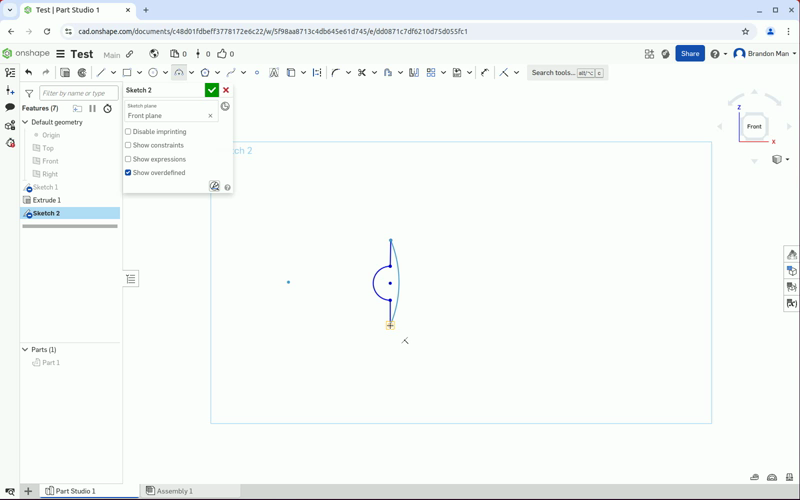
key_down(shift)
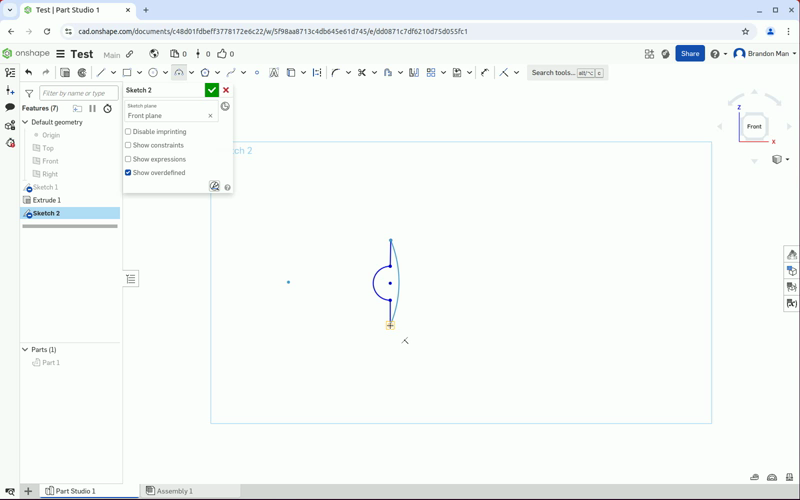
mouse_move(347, 282)
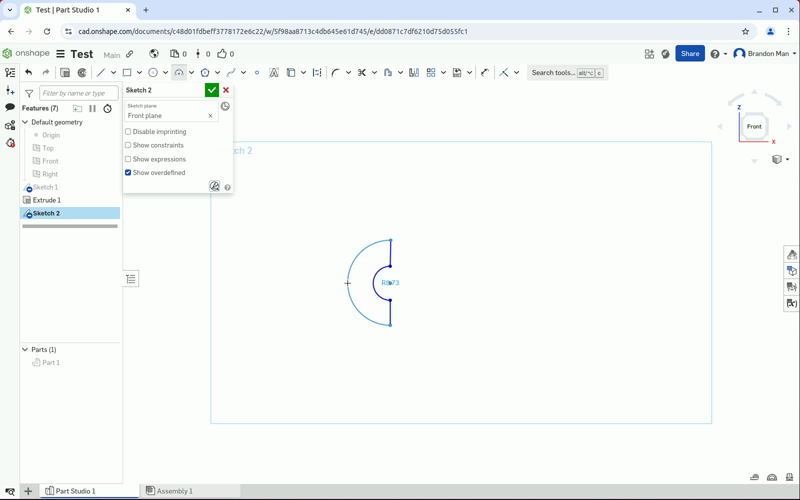
click(347, 282)
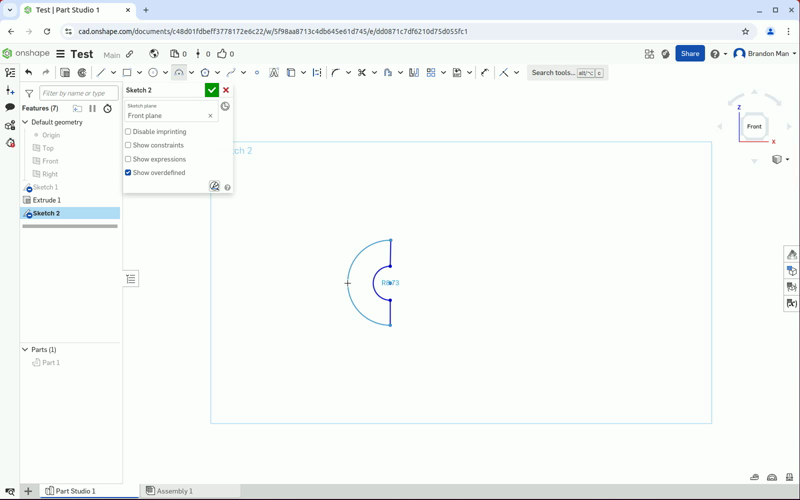
key_up(shift)
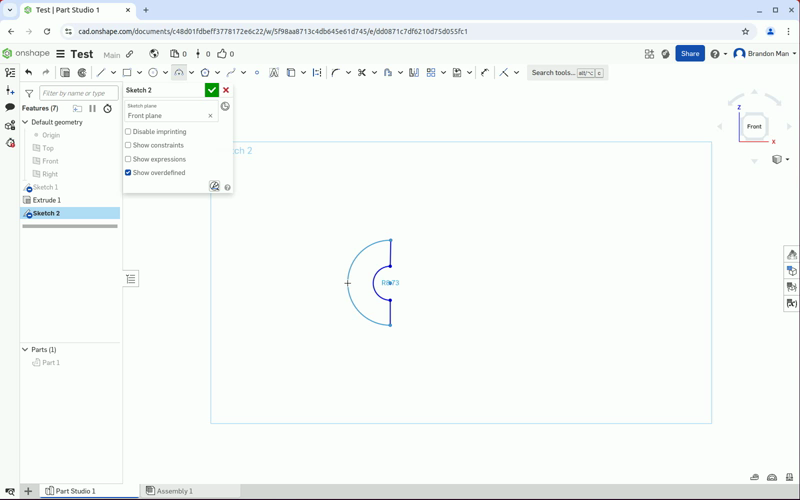
key(esc)
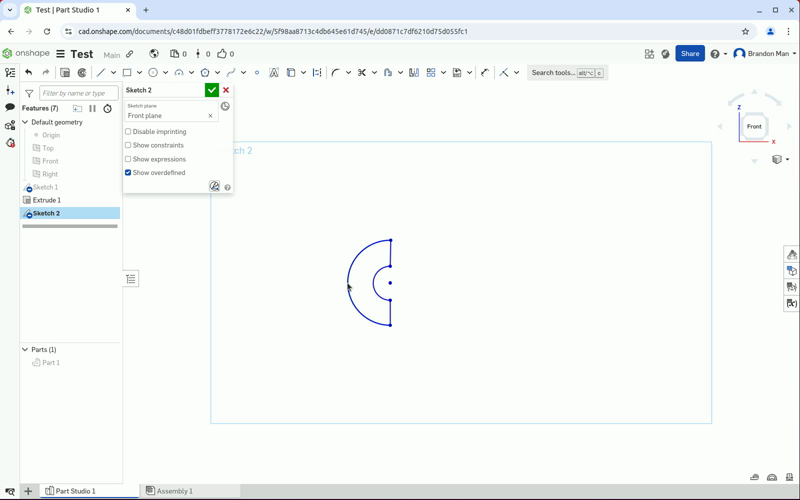
mouse_move(383, 316)
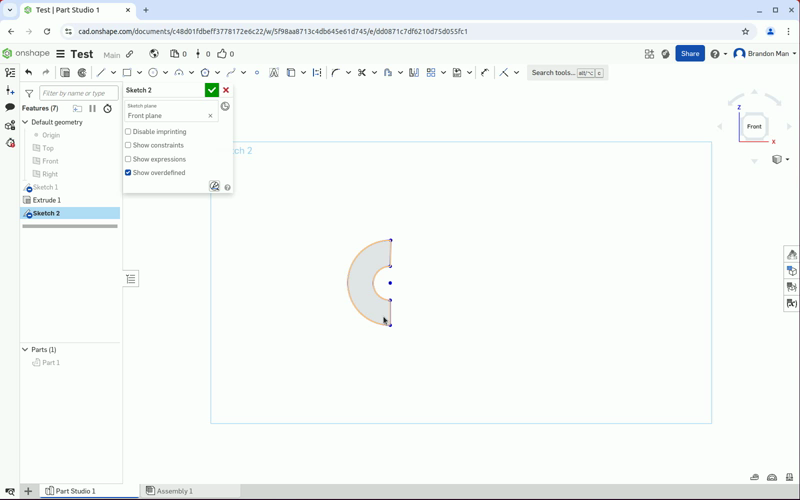
scroll(6)
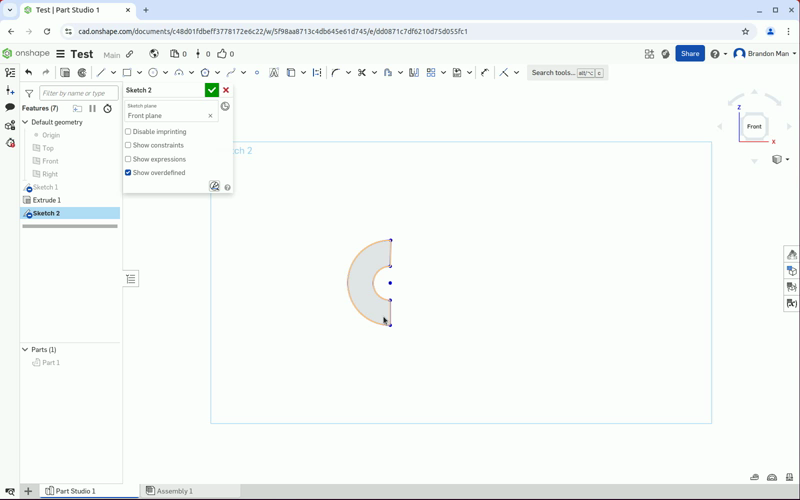
scroll(6)
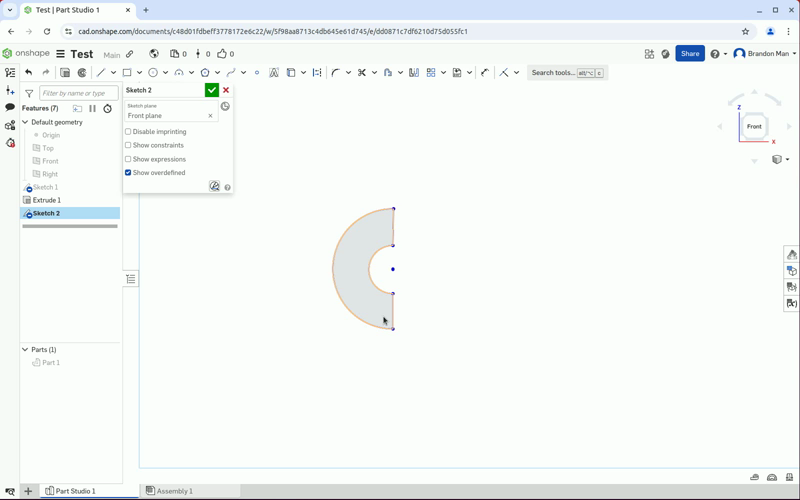
scroll(6)
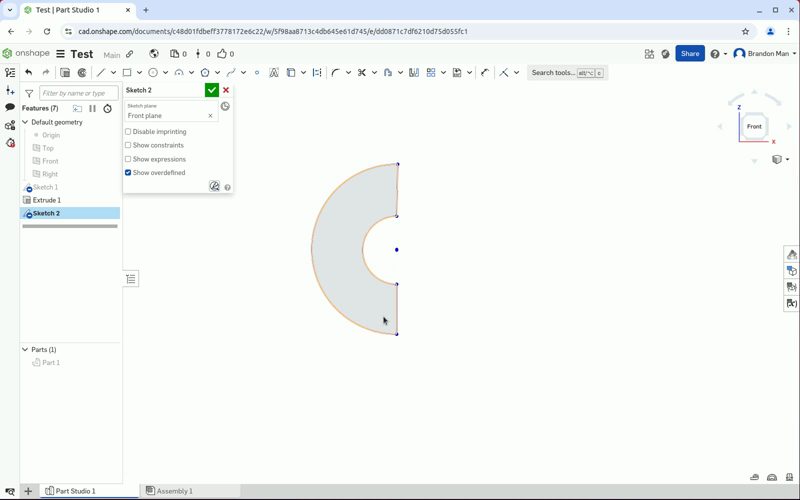
scroll(6)
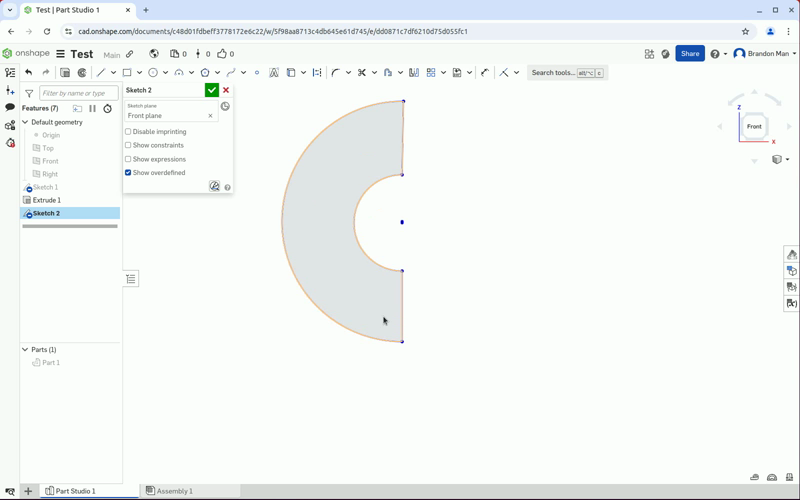
scroll(6)
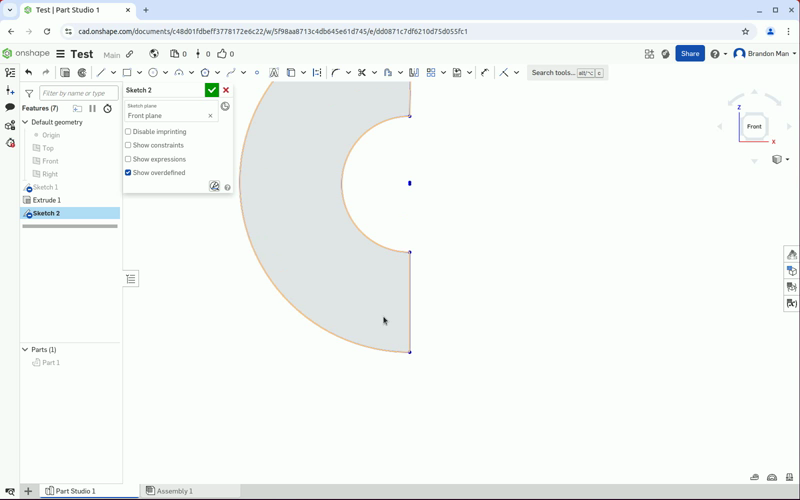
scroll(6)
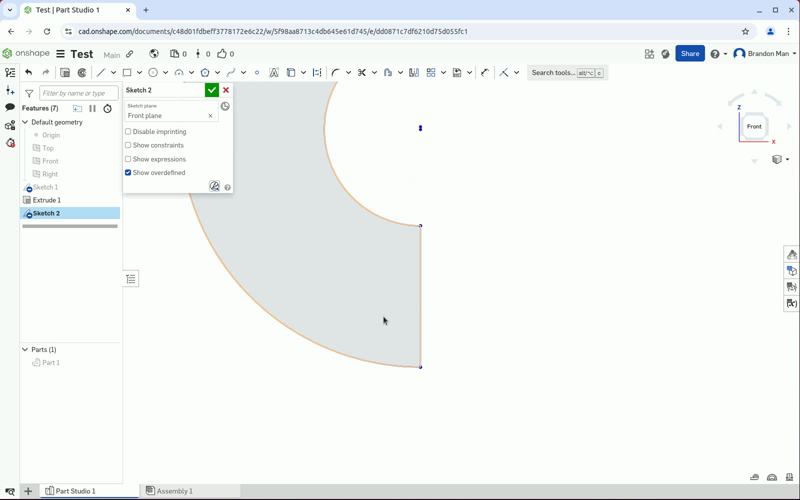
scroll(6)
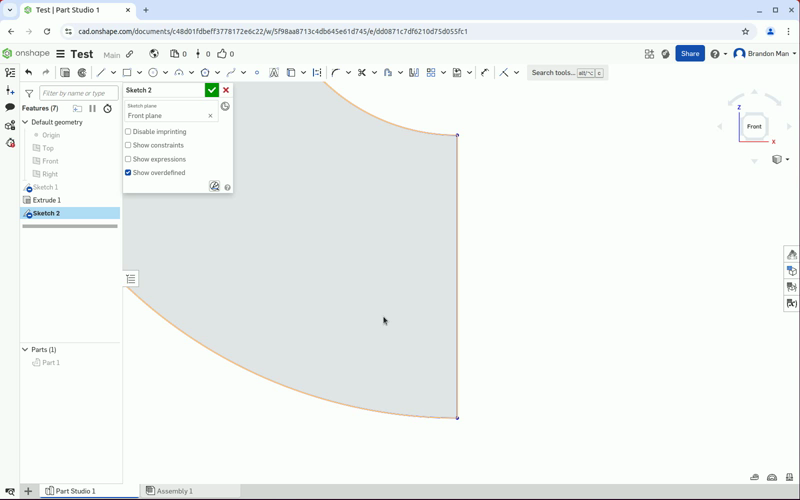
click(383, 316)
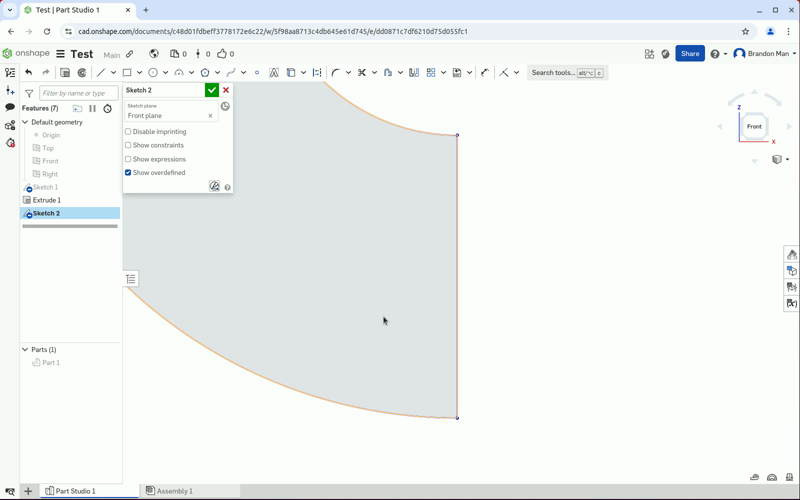
scroll(-6)
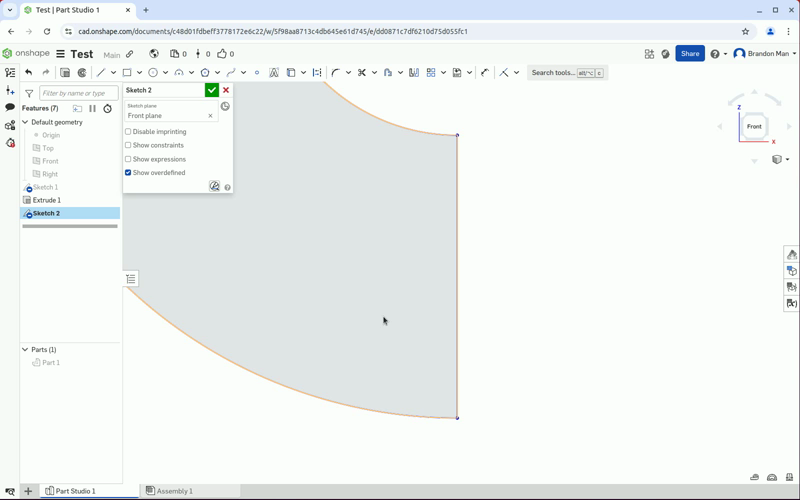
scroll(-6)
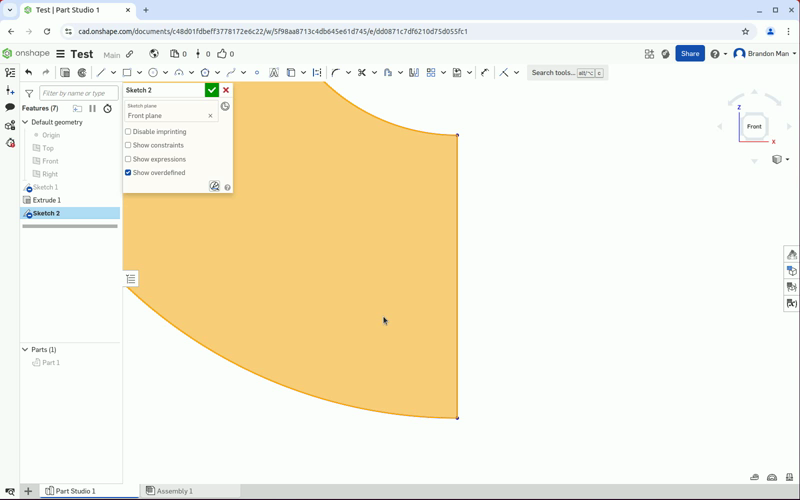
scroll(-6)
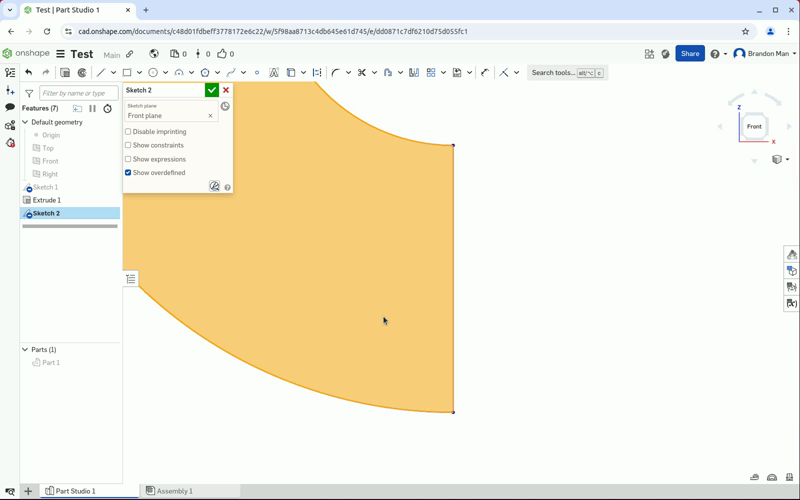
scroll(-6)
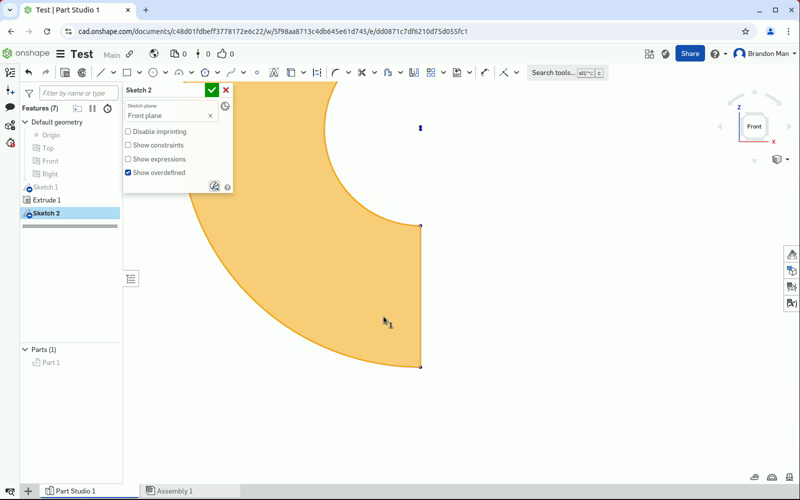
scroll(-6)
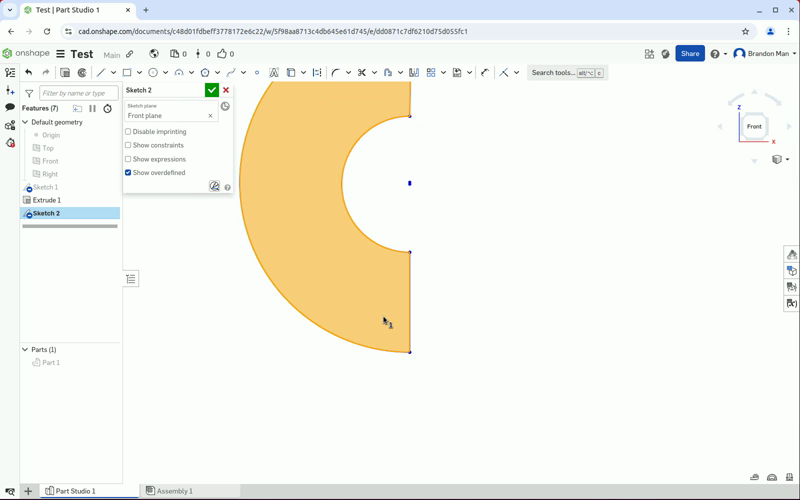
scroll(-6)
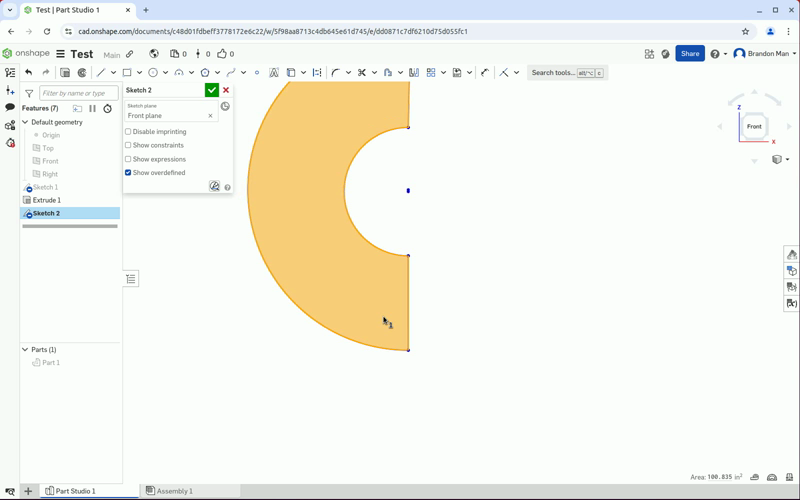
scroll(-6)
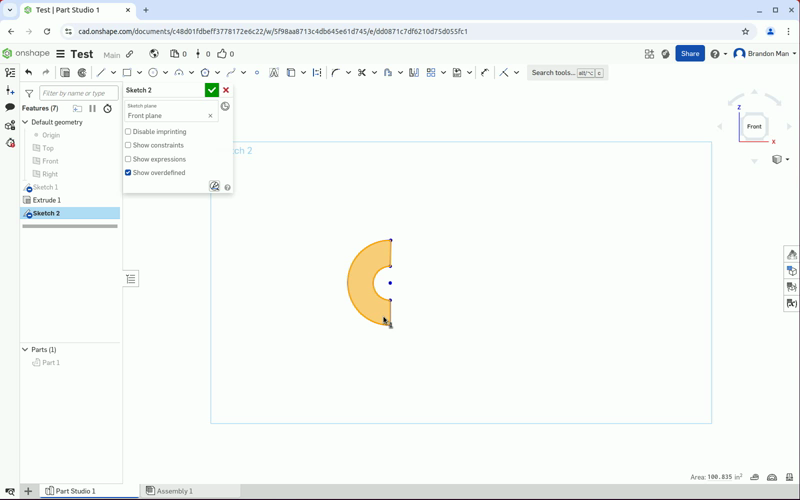
mouse_move(73, 352)
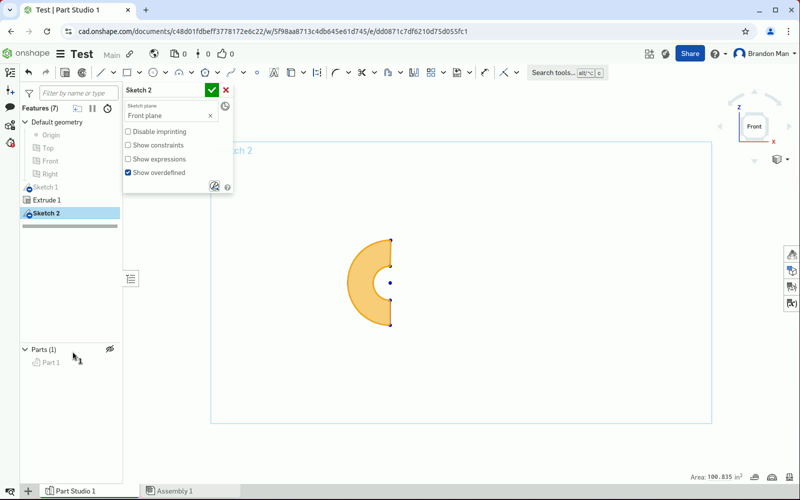
key(shift+y)
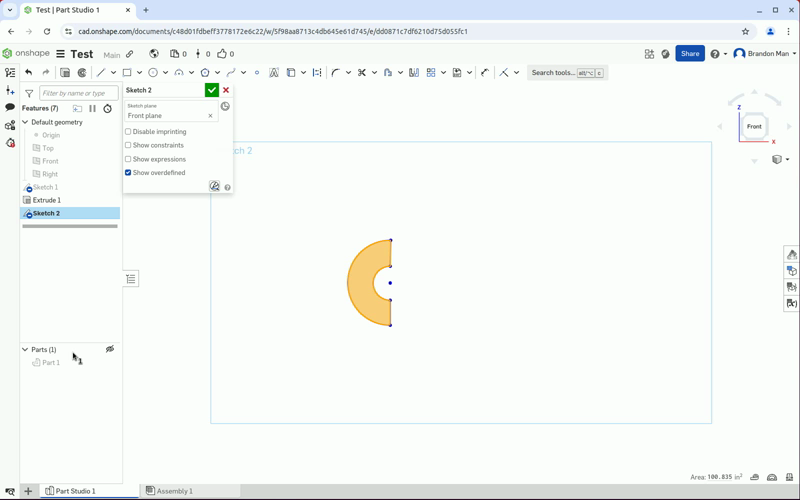
key(shift+e)
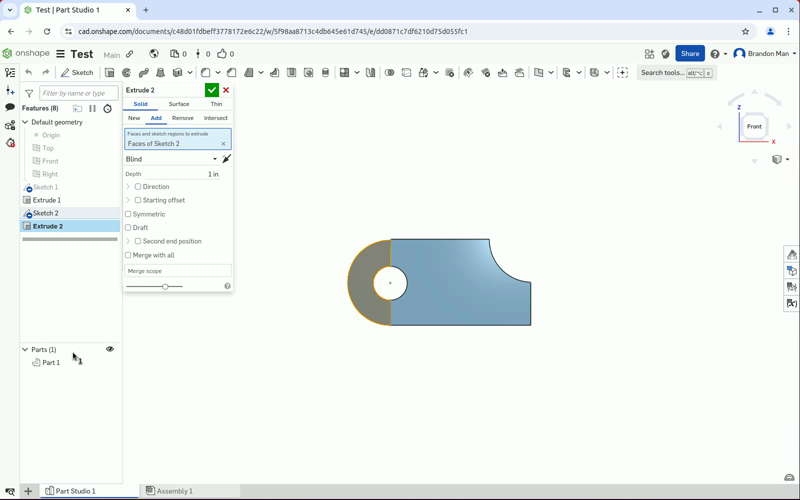
mouse_move(143, 106)
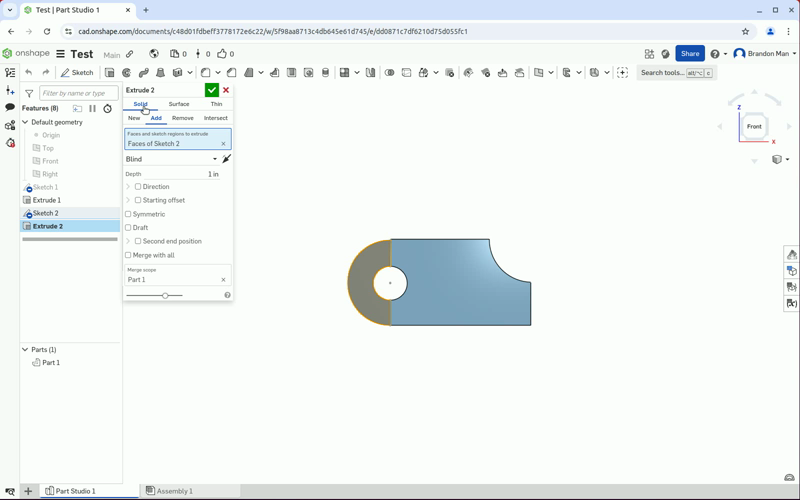
click(143, 106)
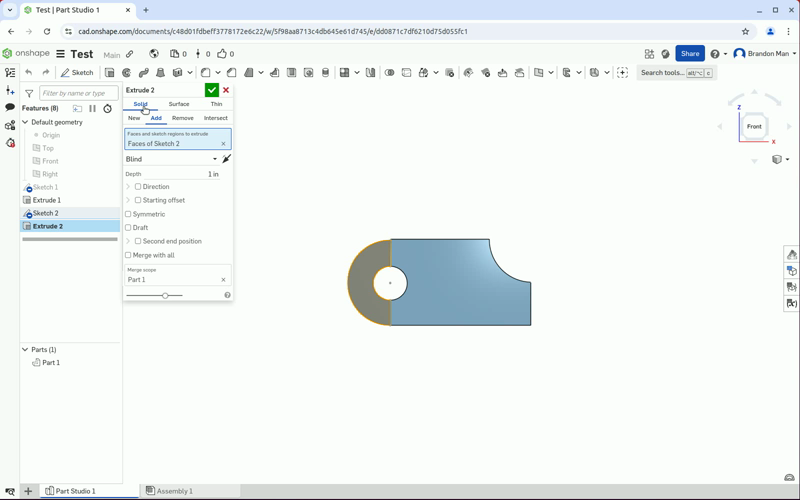
mouse_move(137, 120)
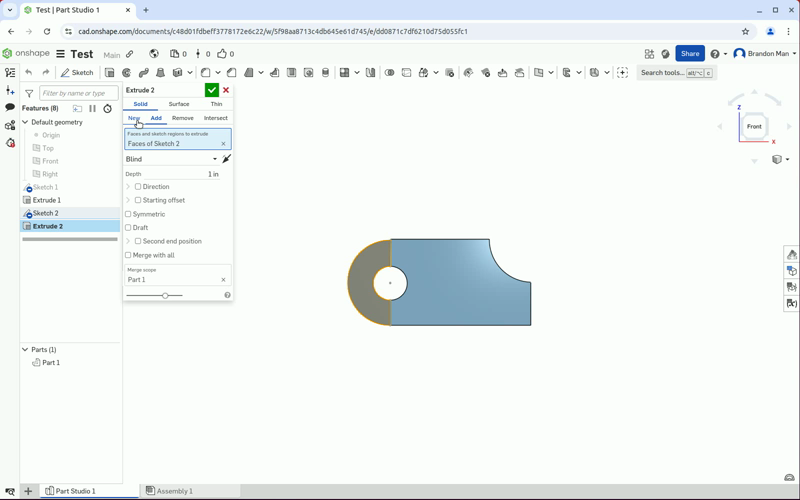
click(137, 120)
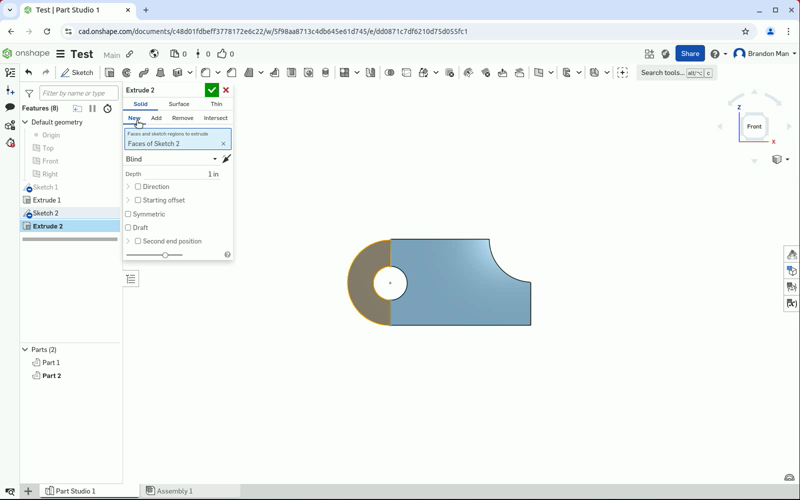
key(tab, 4)
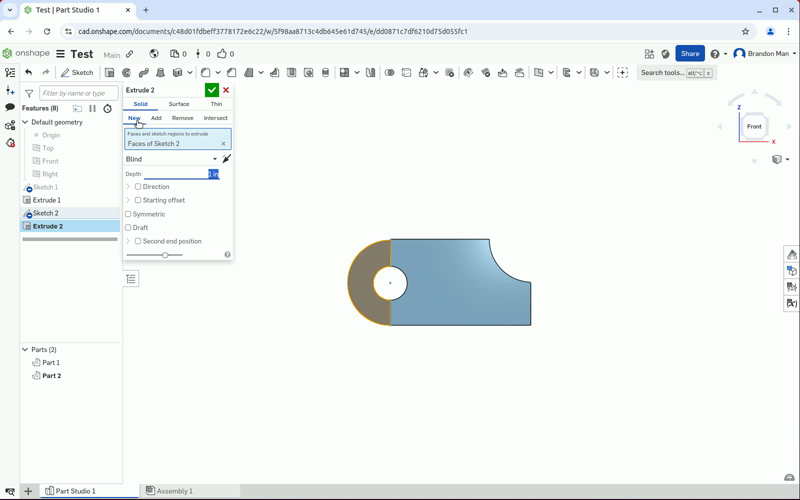
text(12.276)
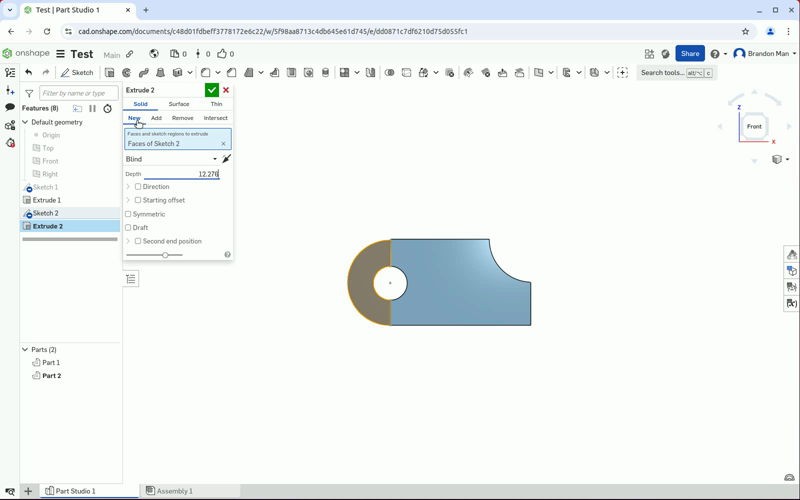
key(enter)
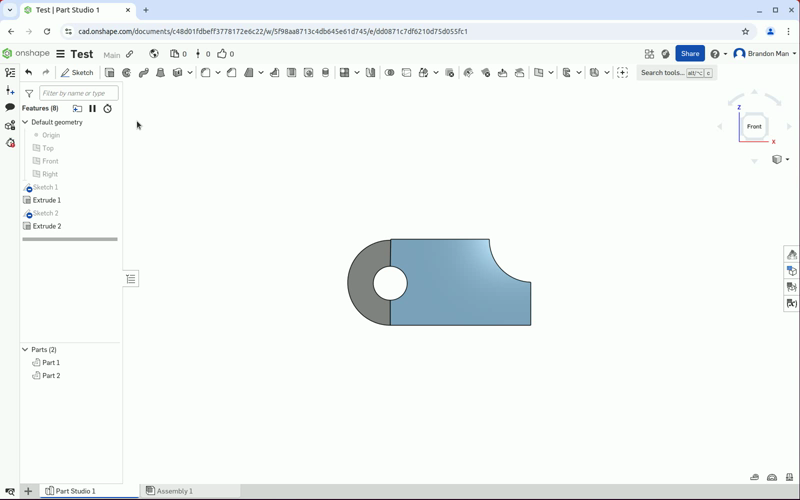
key(shift+h)
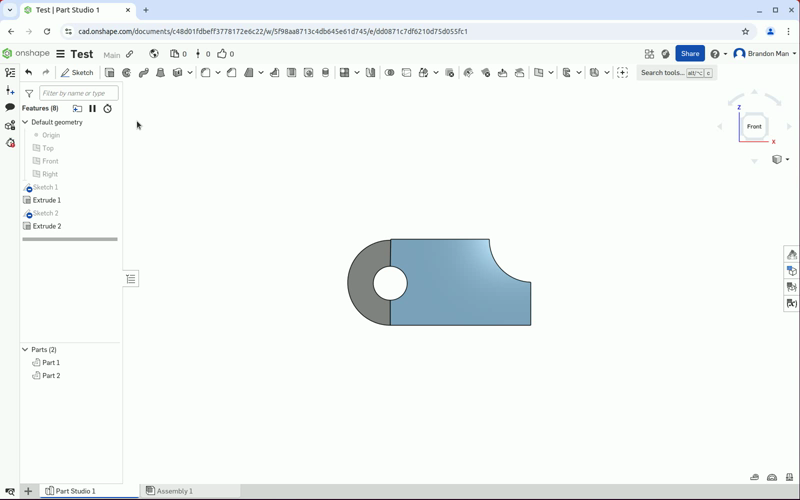
key(shift+h)
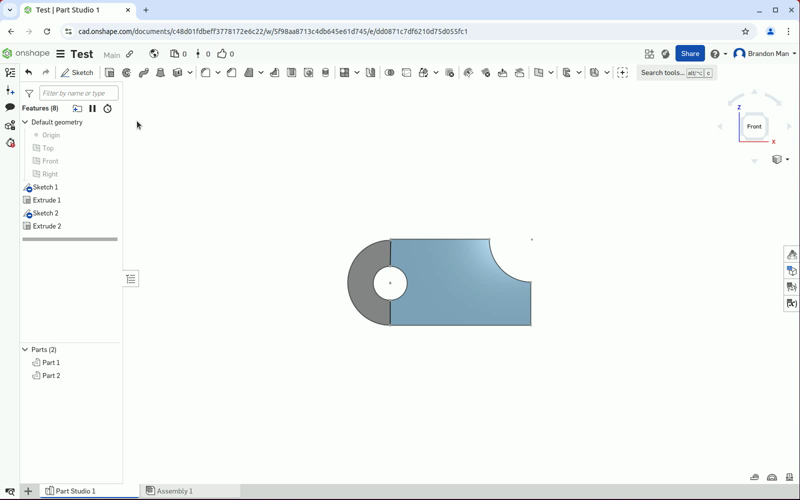
key(shift+7)
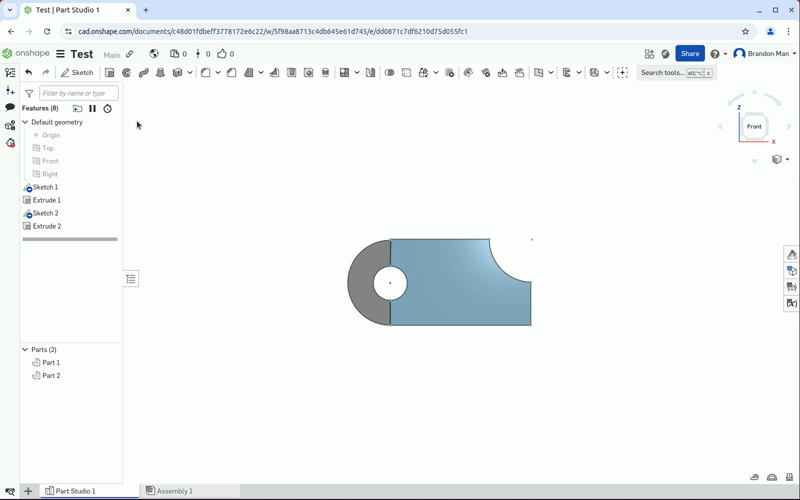
key(left, 2)
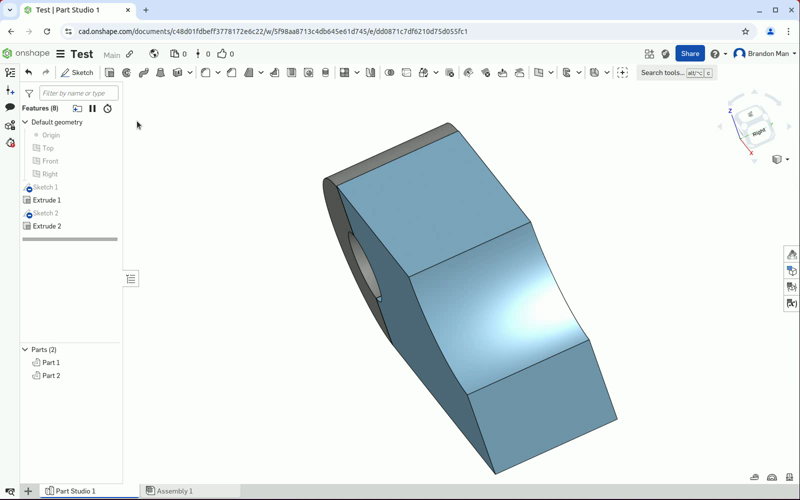
key(down, 2)
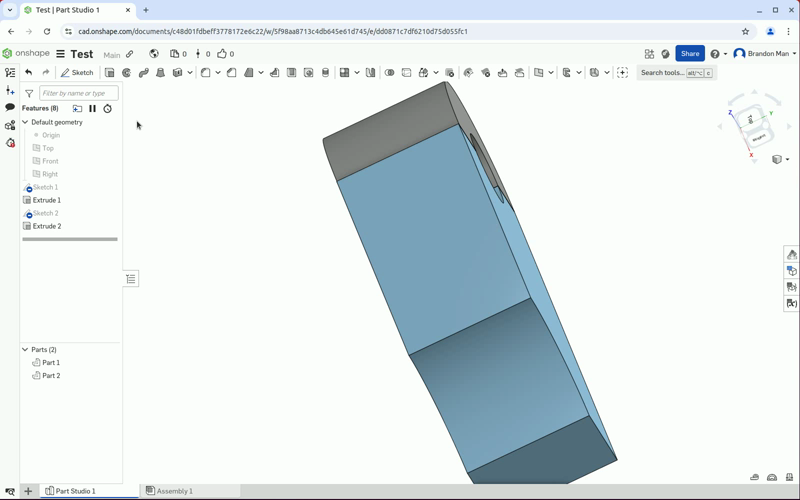
key(up, 2)
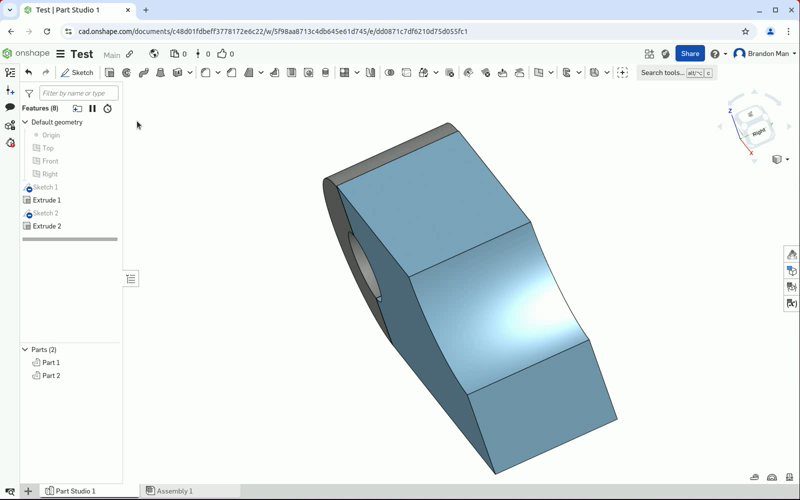
key(right, 2)
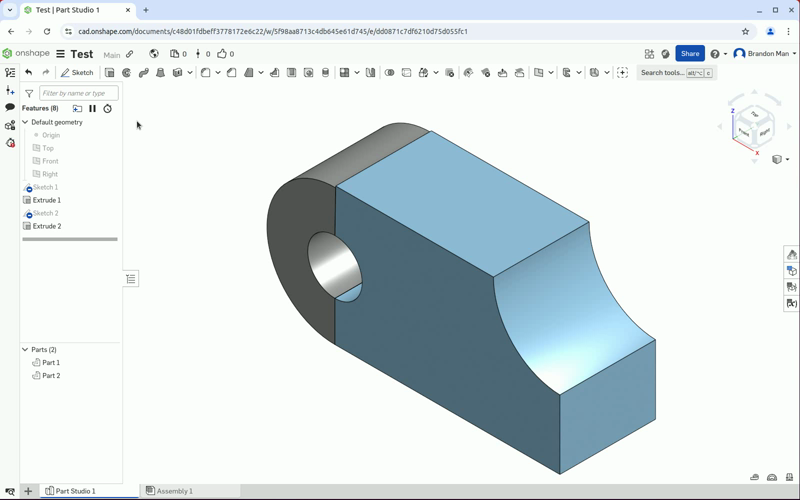
mouse_move(73, 189)
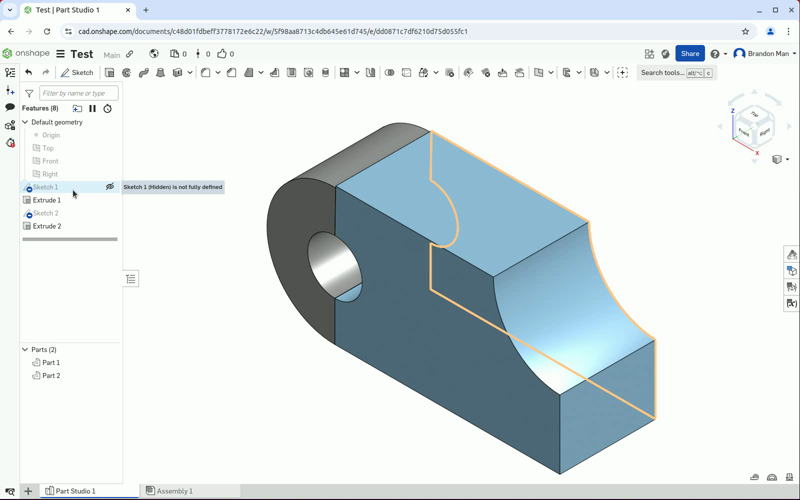
click(73, 189)